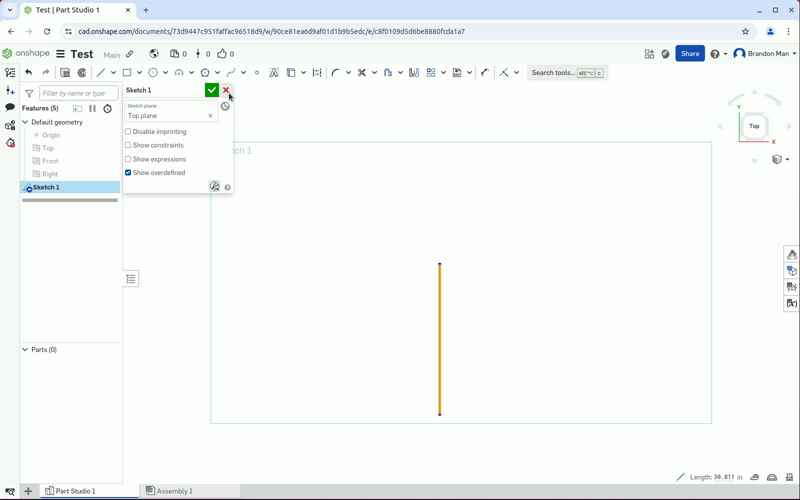
key(shift+h)
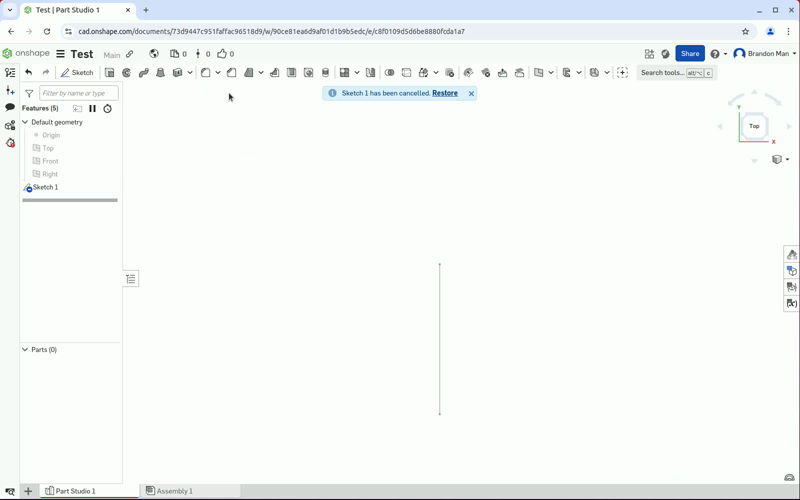
key(shift+s)
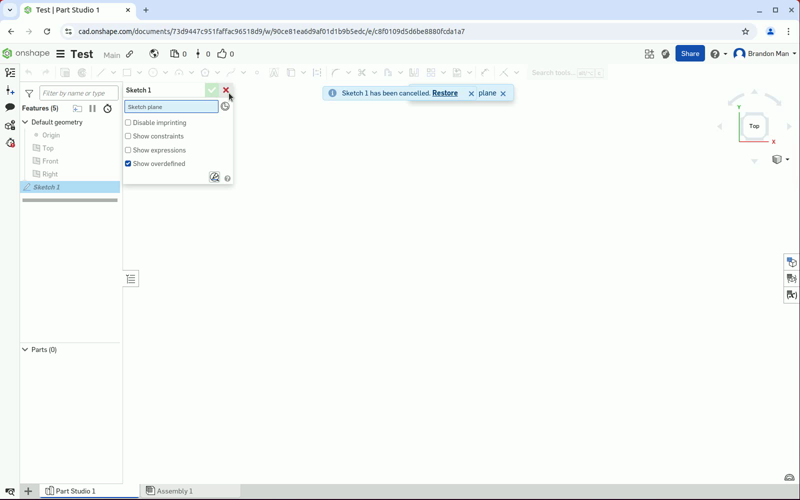
mouse_move(73, 150)
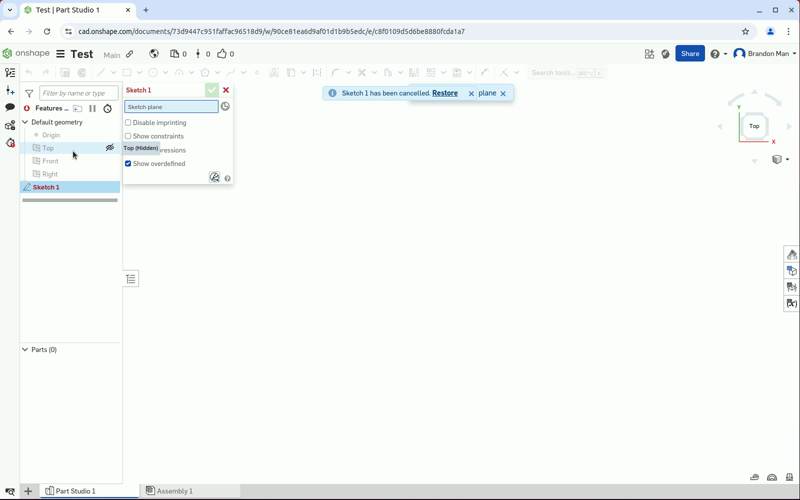
click(73, 150)
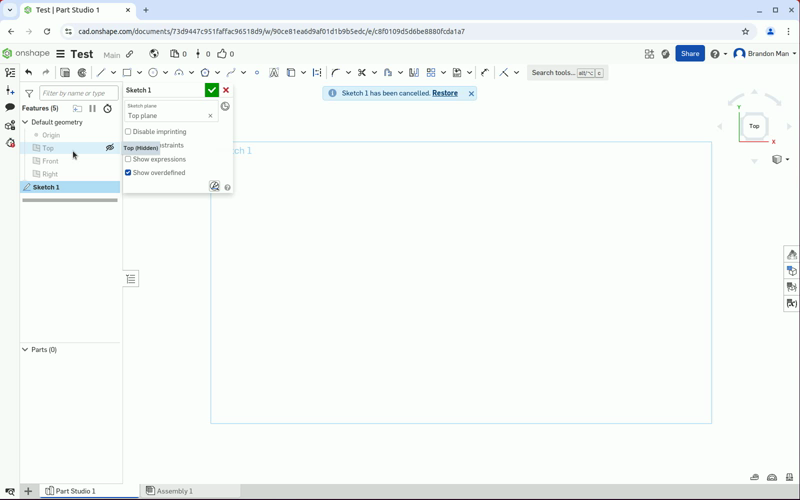
mouse_move(73, 352)
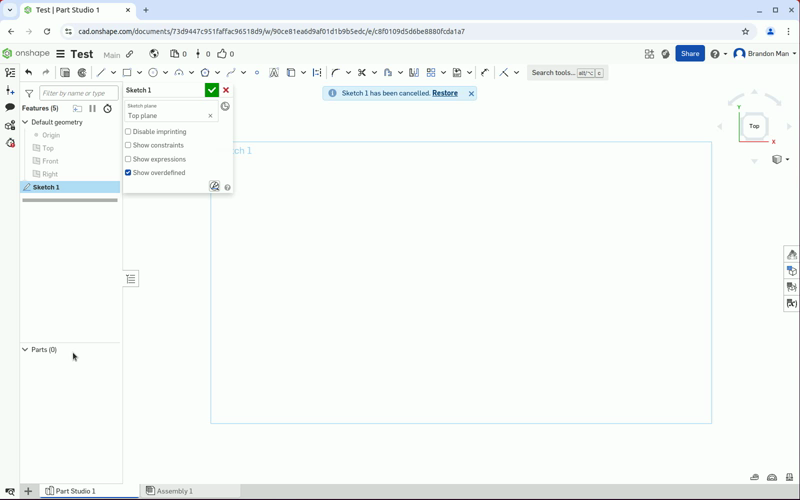
key(y)
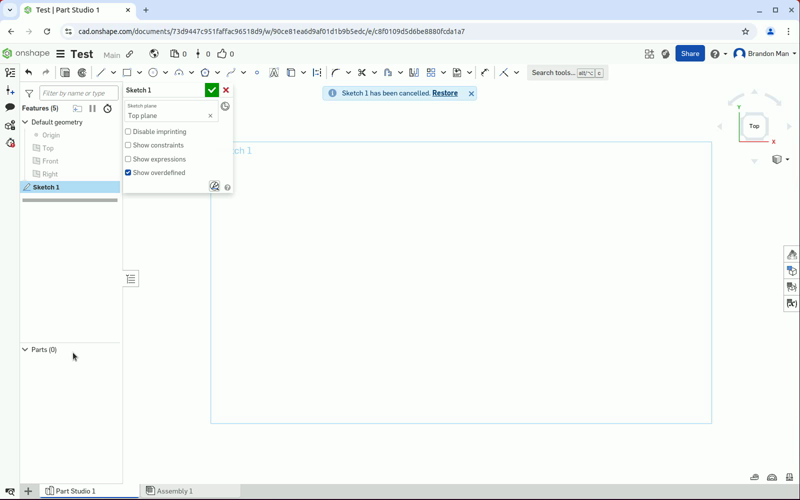
key(l)
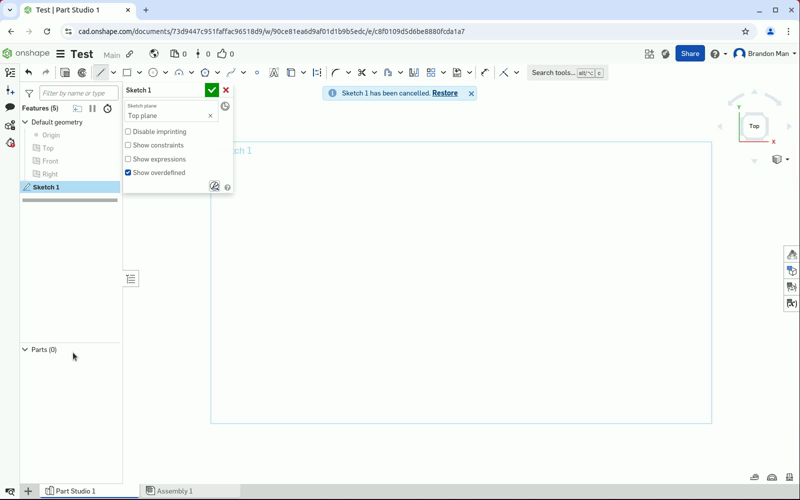
key_down(shift)
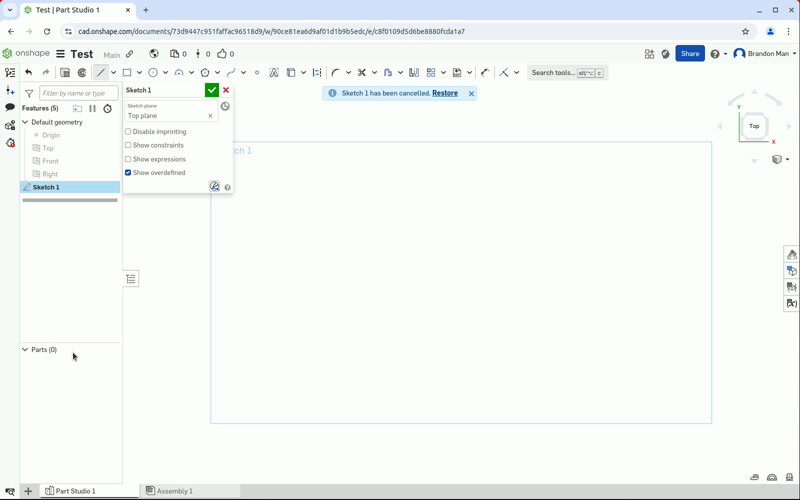
mouse_move(434, 327)
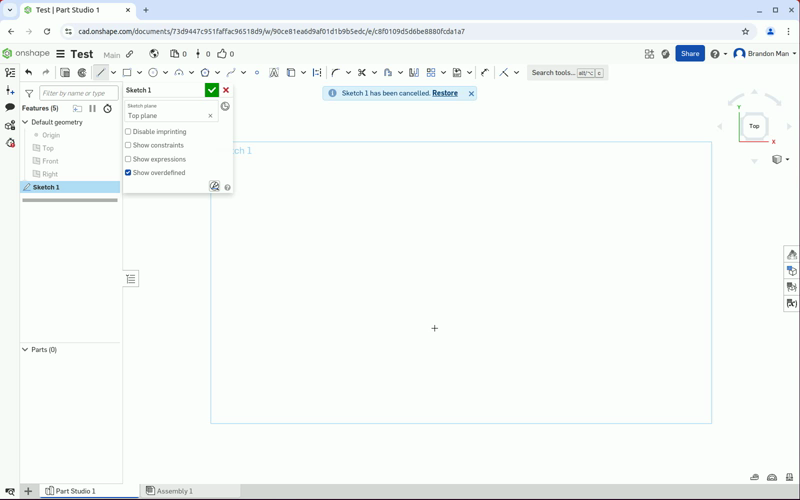
click(434, 327)
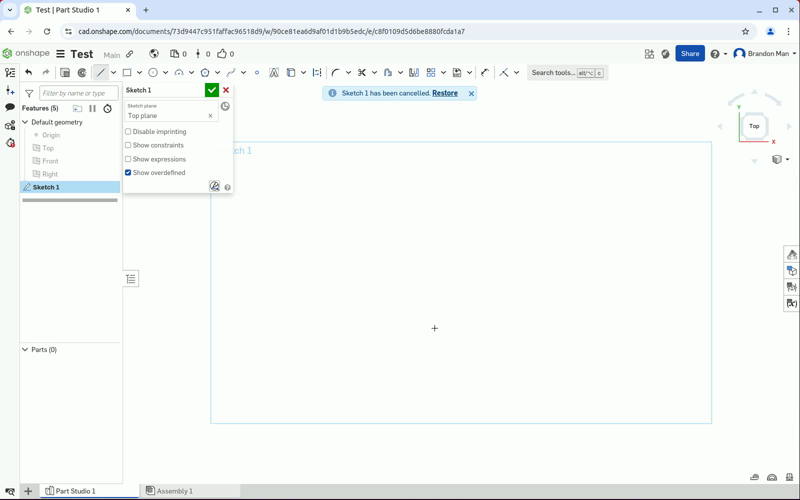
key_up(shift)
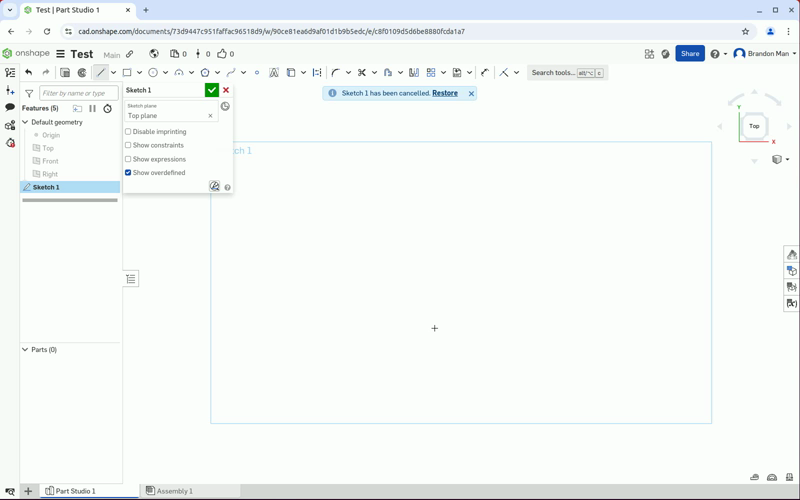
key_down(shift)
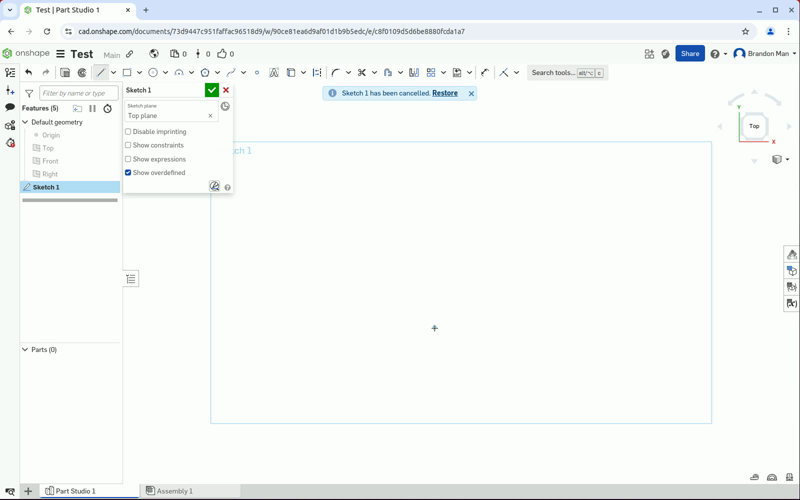
mouse_move(464, 327)
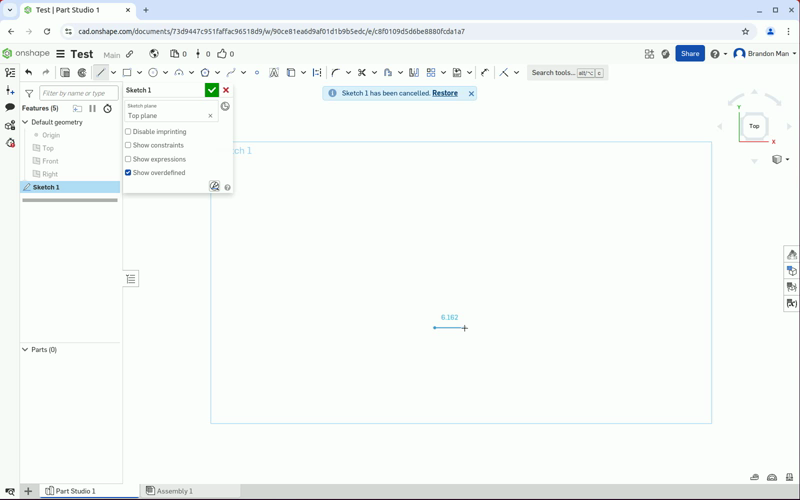
mouse_move(486, 327)
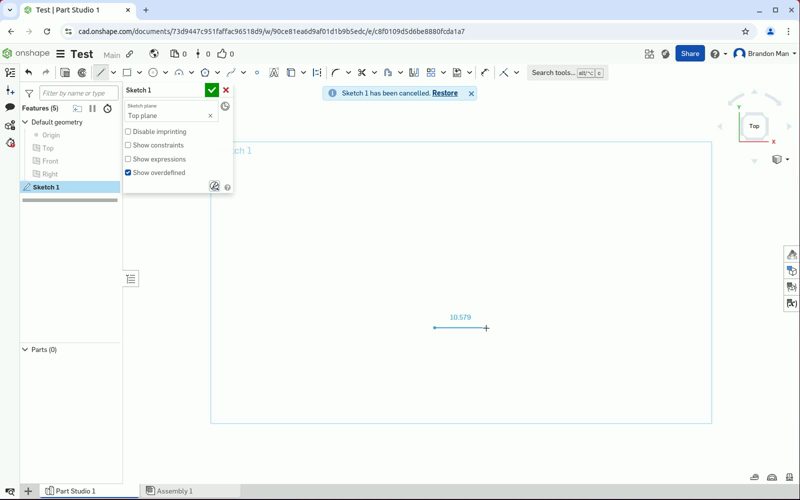
click(486, 327)
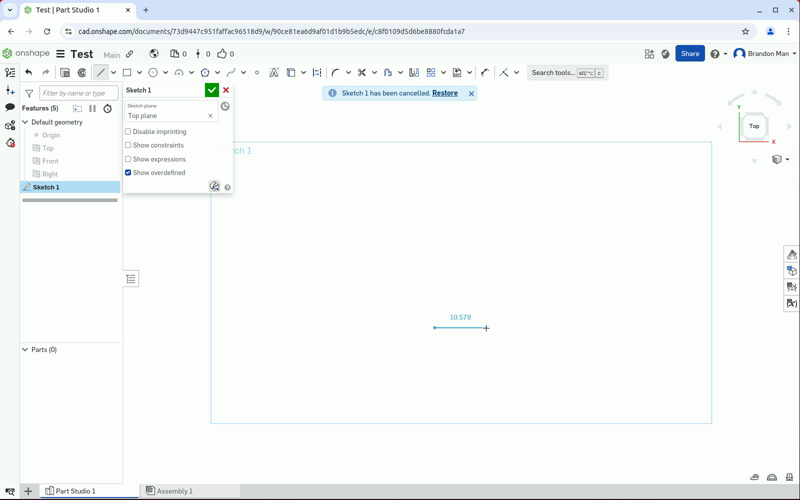
key_up(shift)
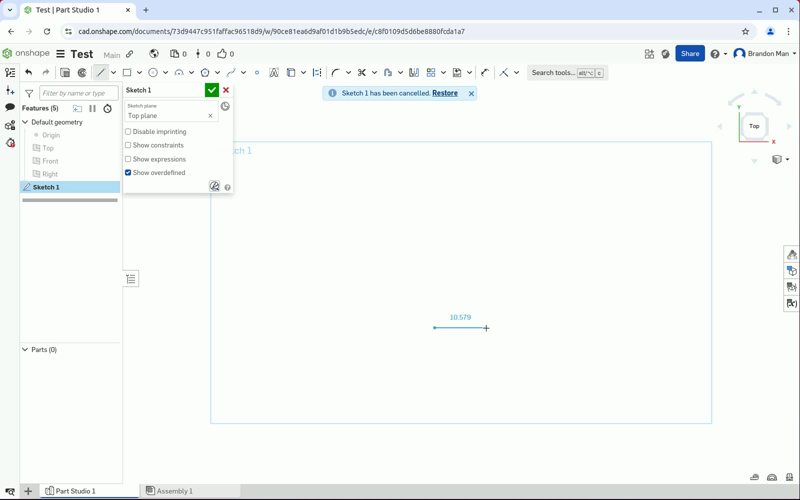
key_down(shift)
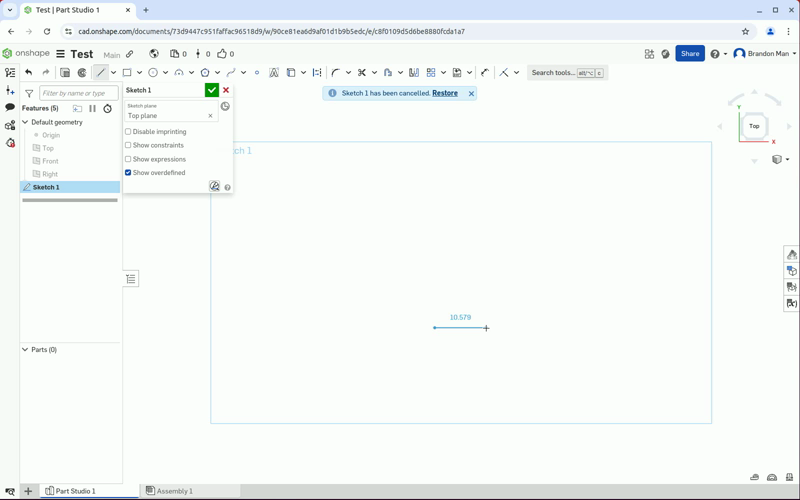
mouse_move(486, 239)
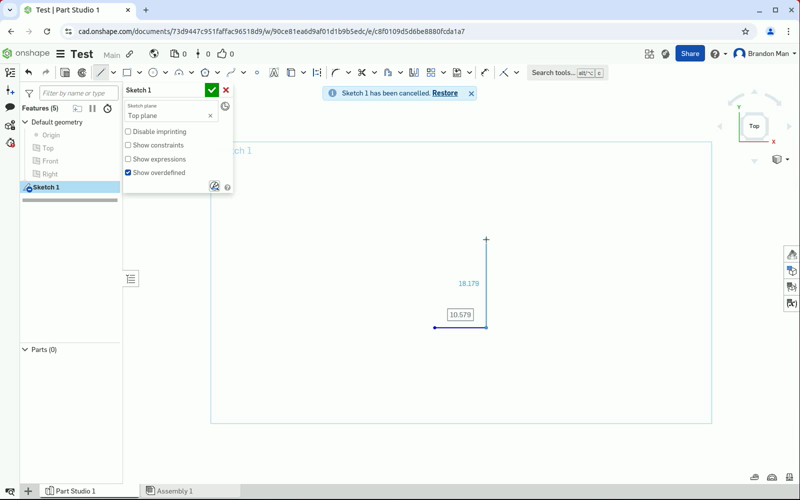
click(486, 239)
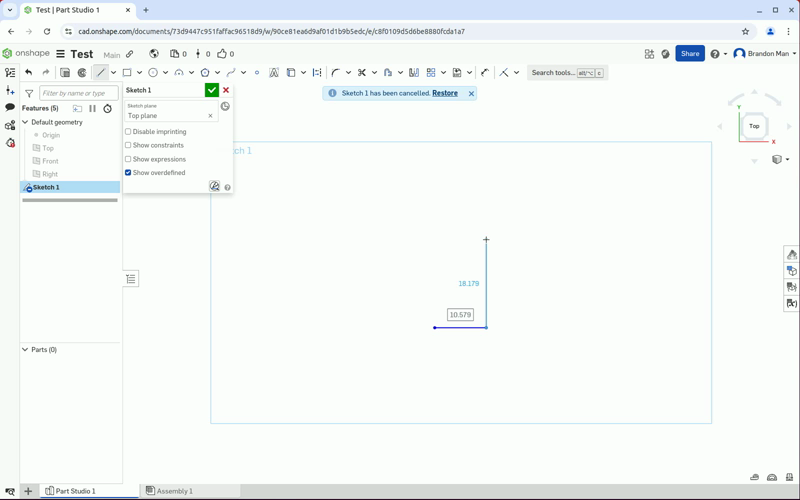
key_up(shift)
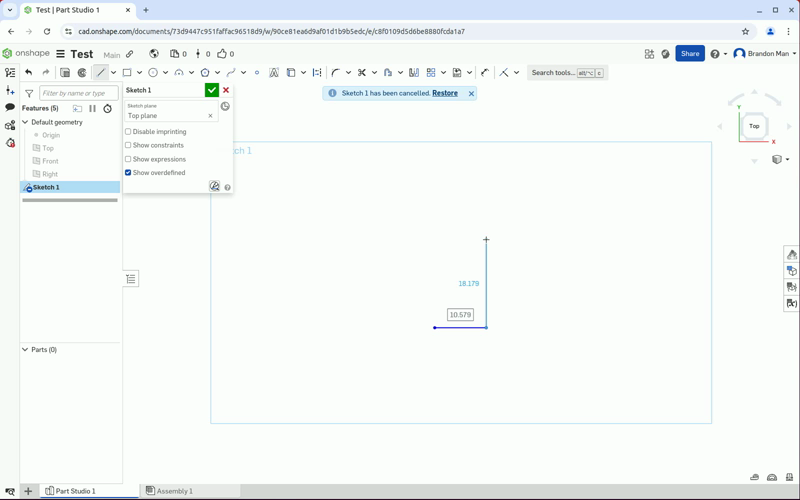
key_down(shift)
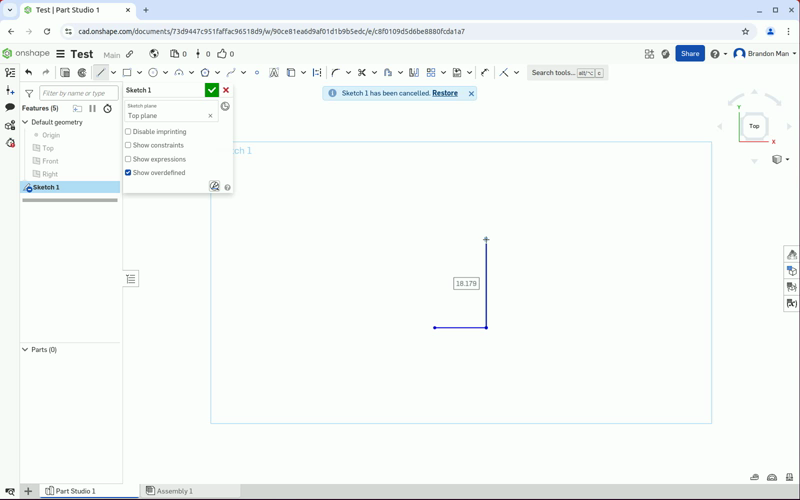
mouse_move(516, 239)
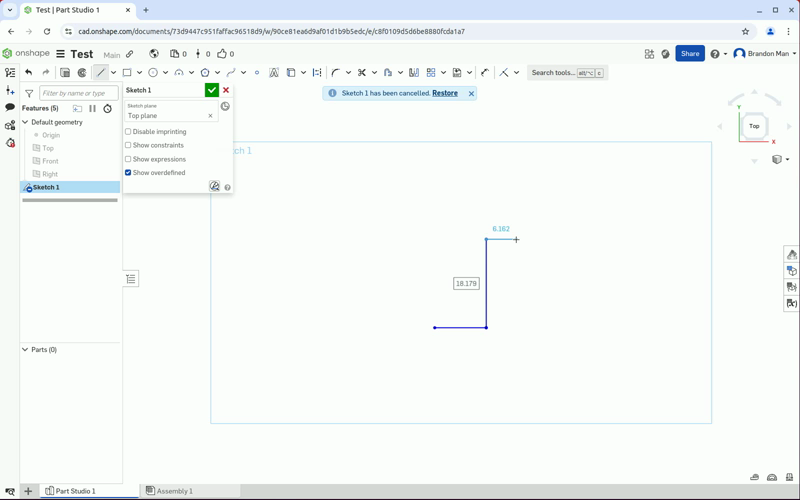
mouse_move(434, 239)
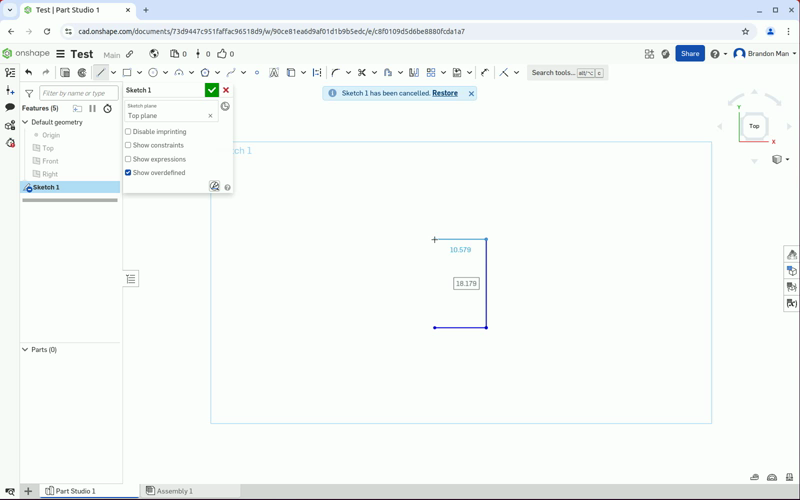
click(434, 239)
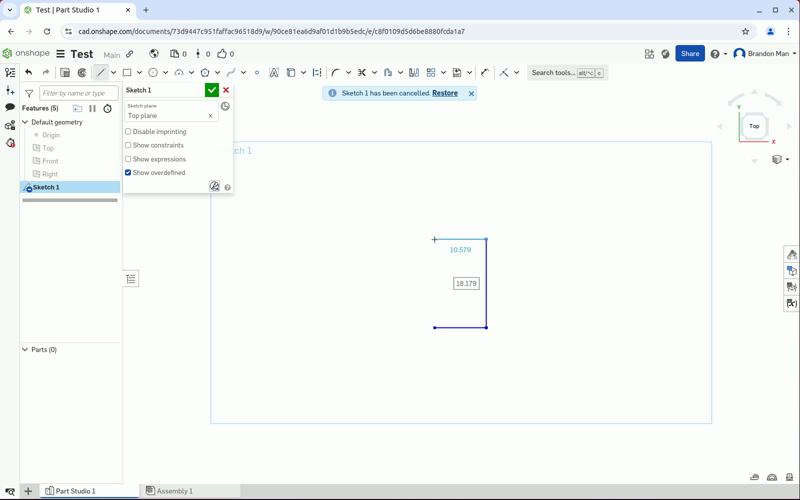
key_up(shift)
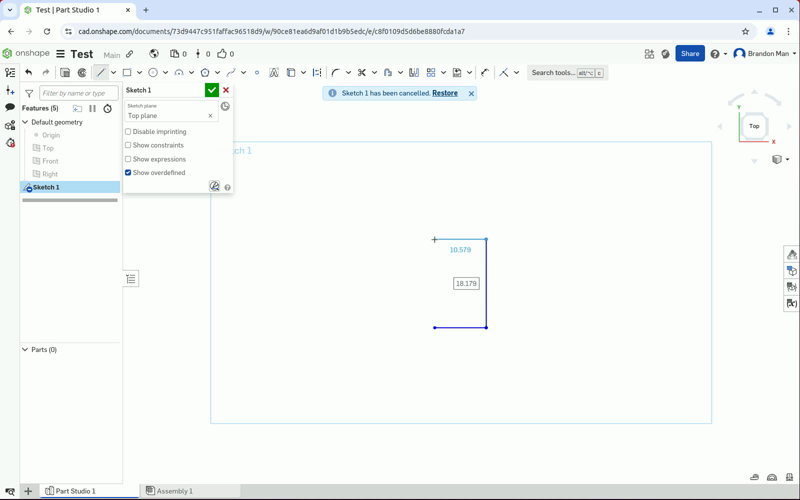
key_down(shift)
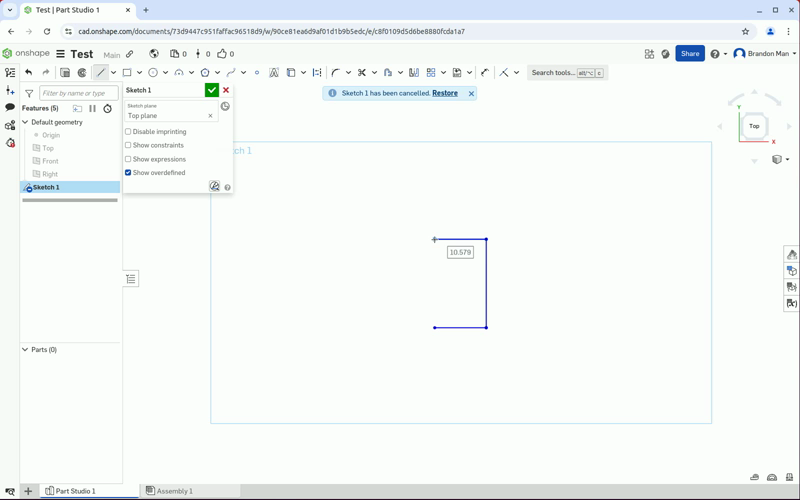
mouse_move(434, 327)
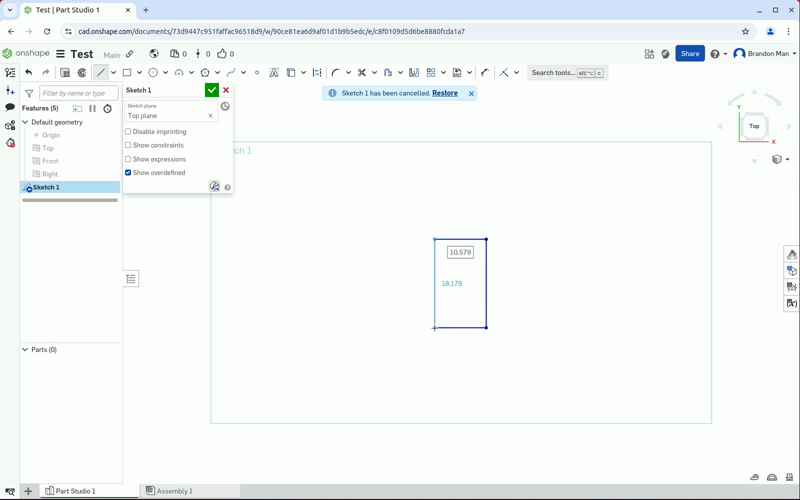
key_up(shift)
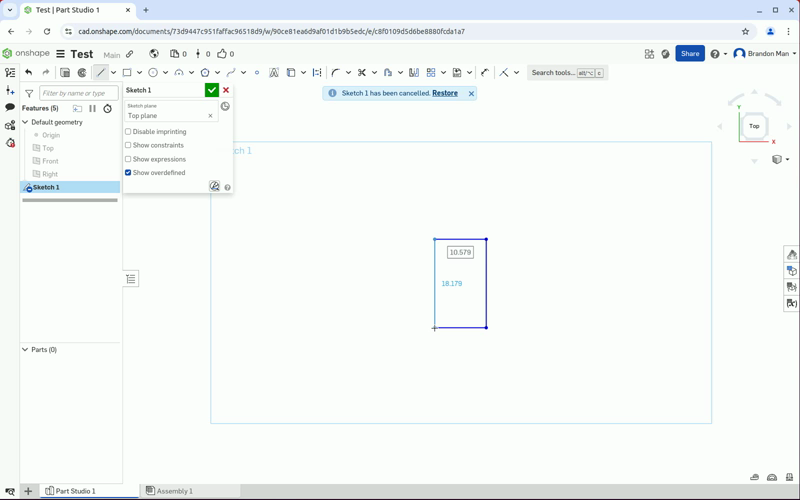
click(434, 327)
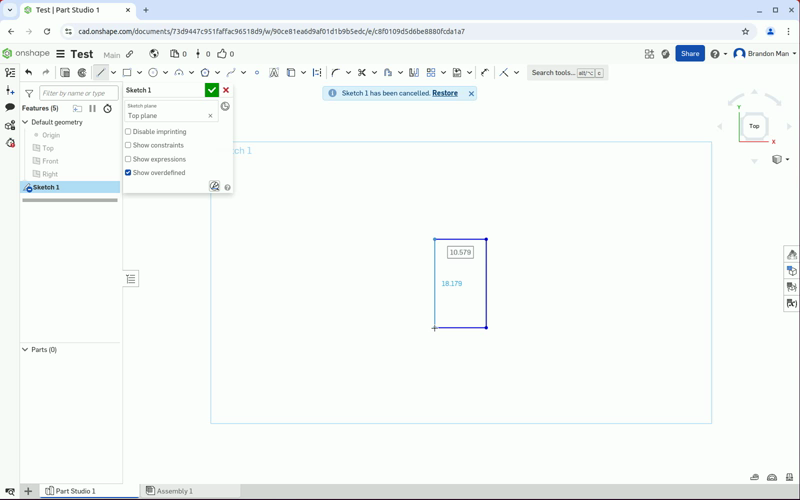
key(esc)
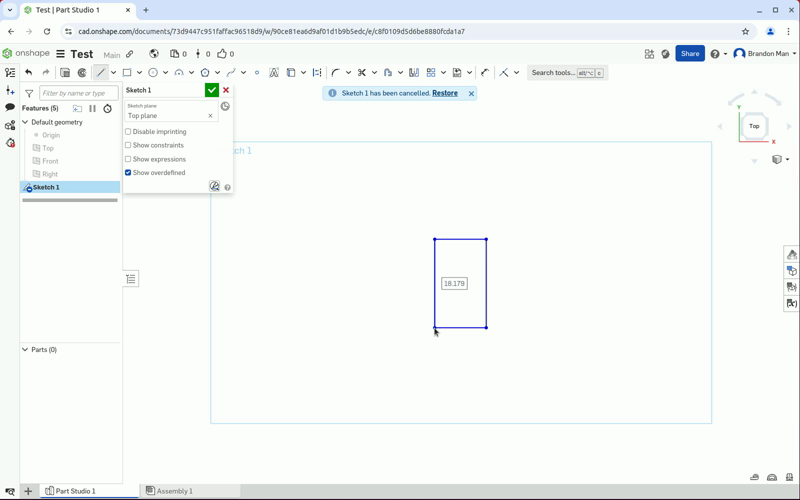
mouse_move(449, 289)
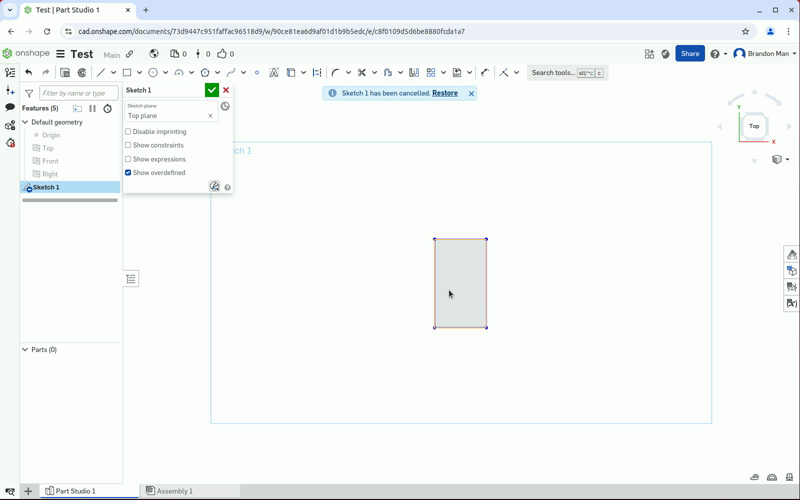
click(449, 289)
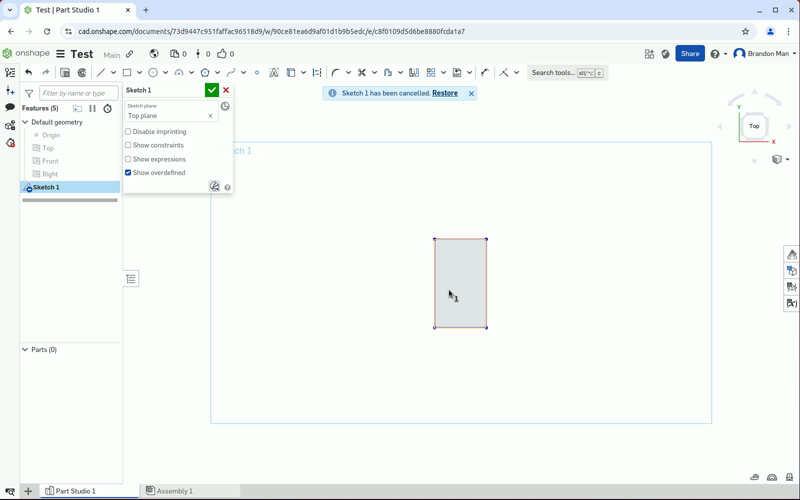
mouse_move(73, 352)
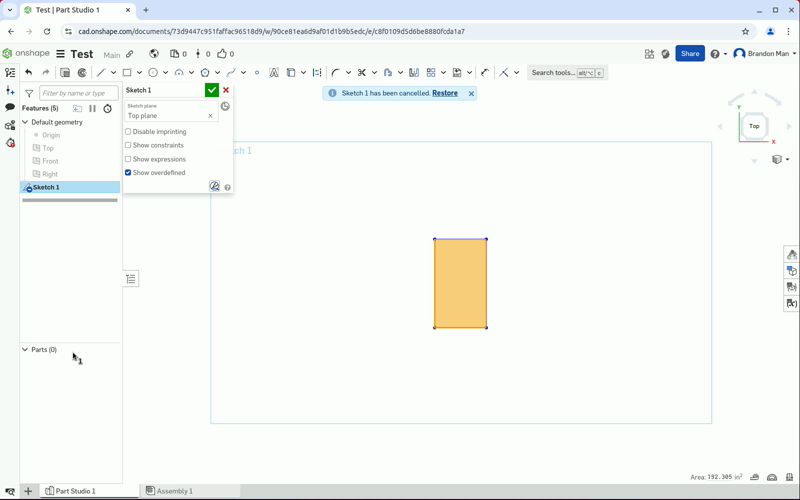
key(shift+y)
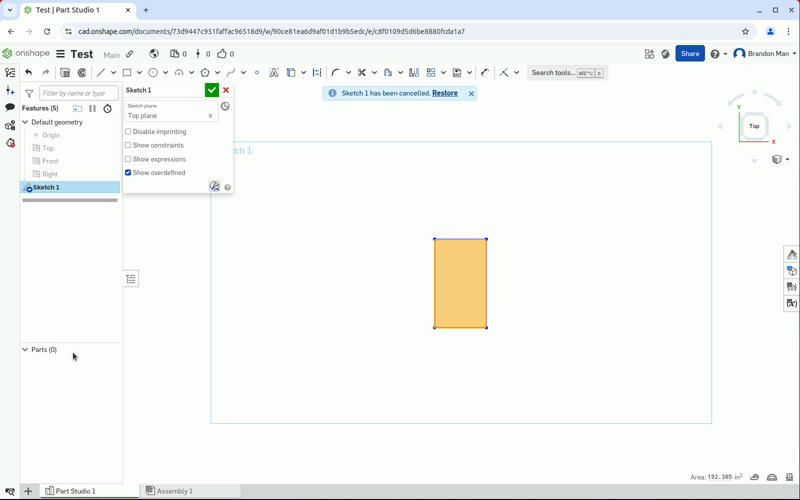
key(shift+e)
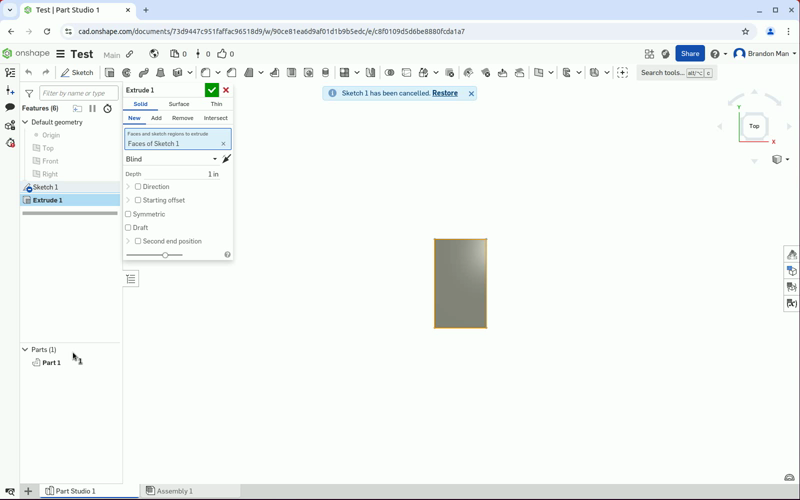
mouse_move(143, 106)
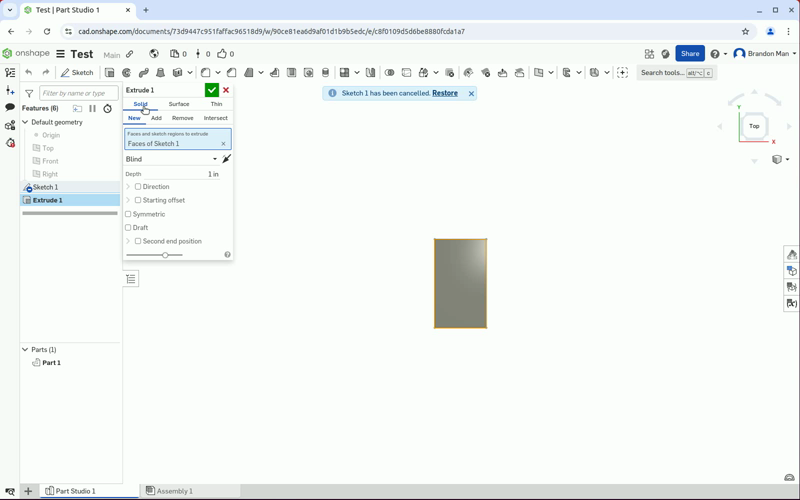
click(143, 106)
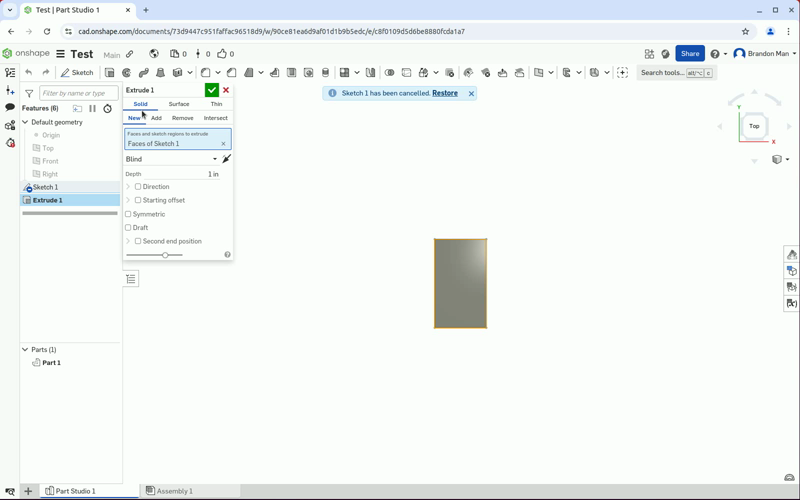
mouse_move(137, 120)
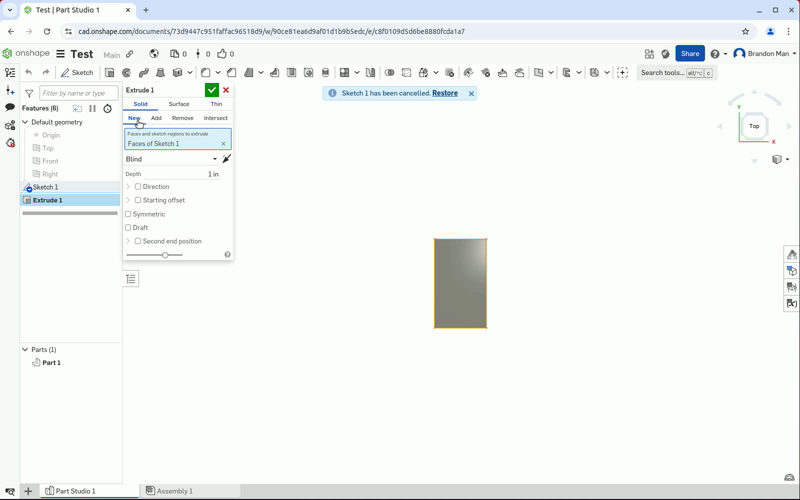
click(137, 120)
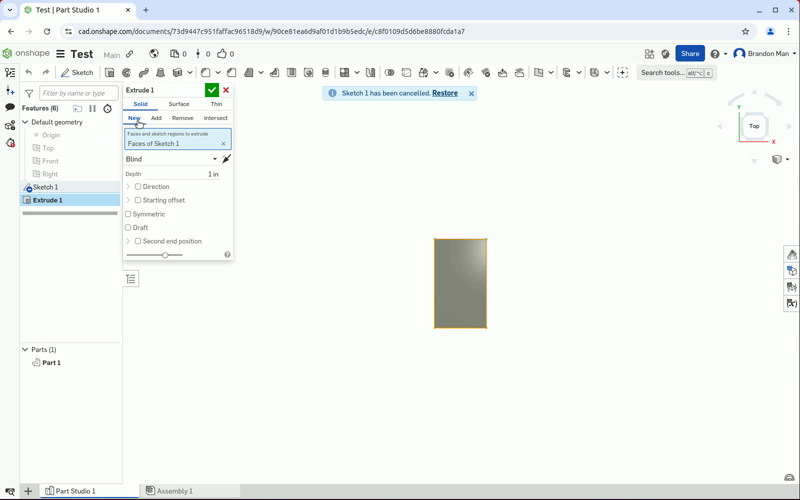
key(tab, 4)
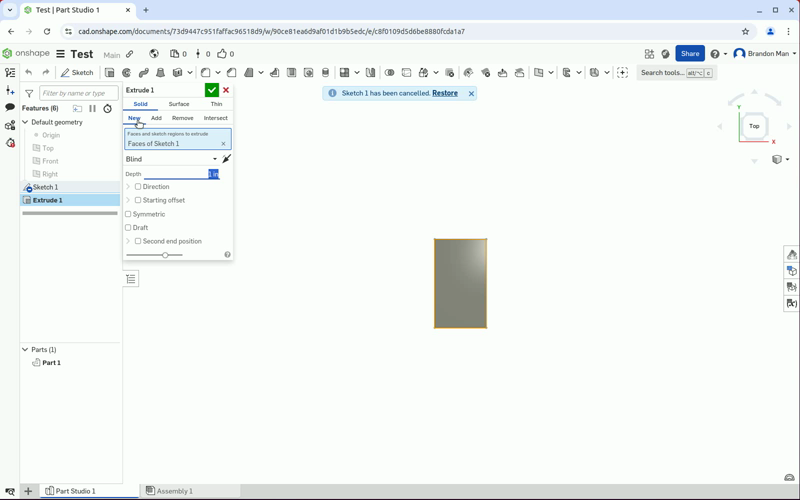
text(0.241)
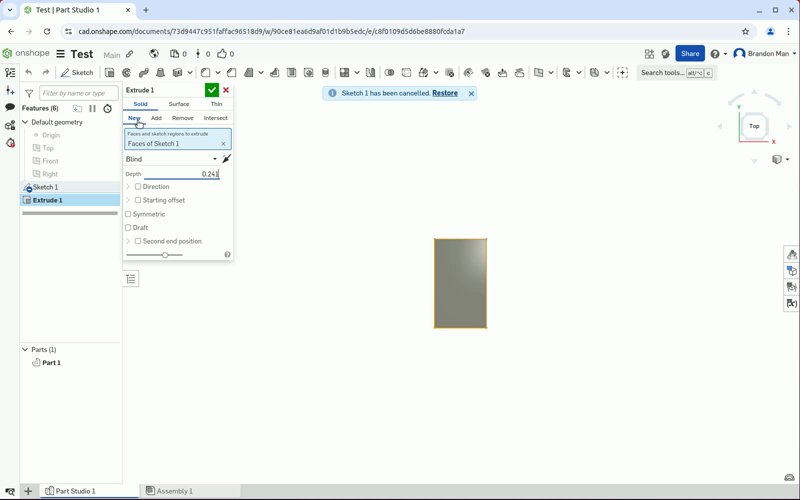
key(enter)
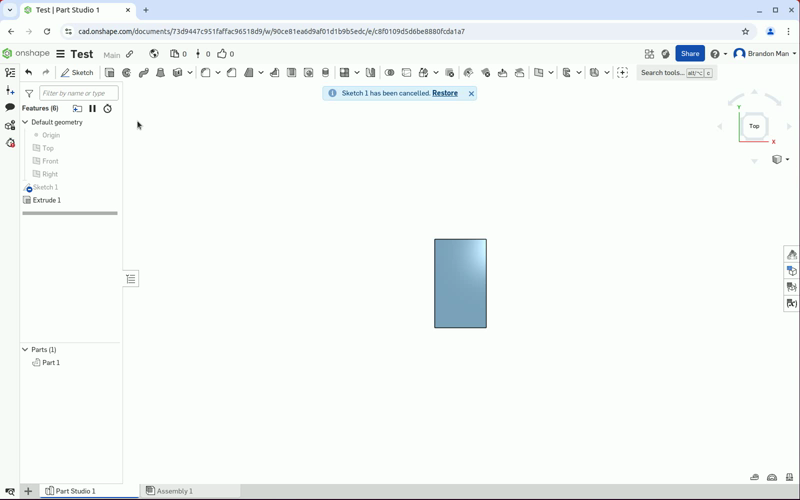
key(shift+h)
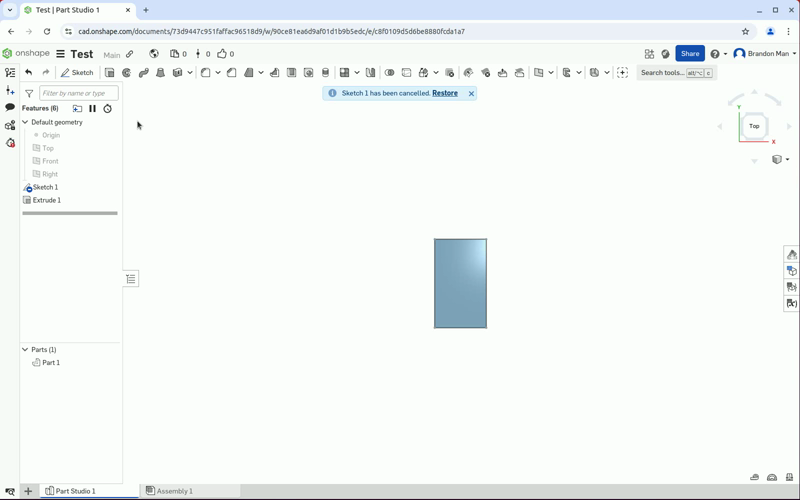
key(shift+h)
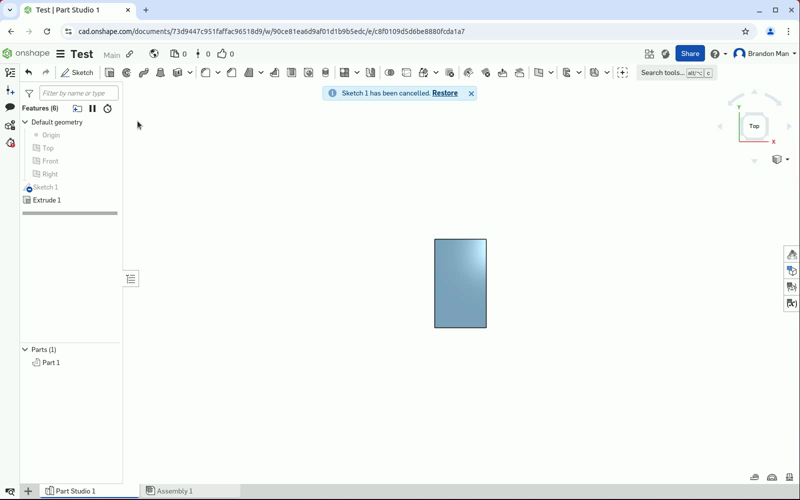
mouse_move(73, 189)
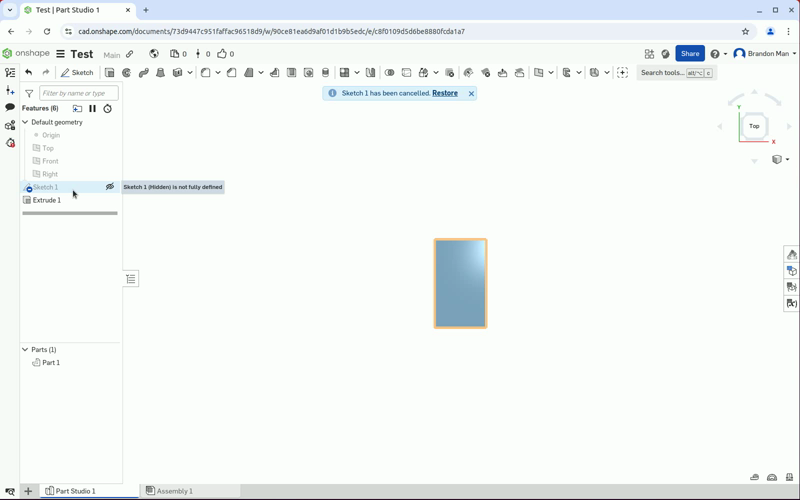
click(73, 189)
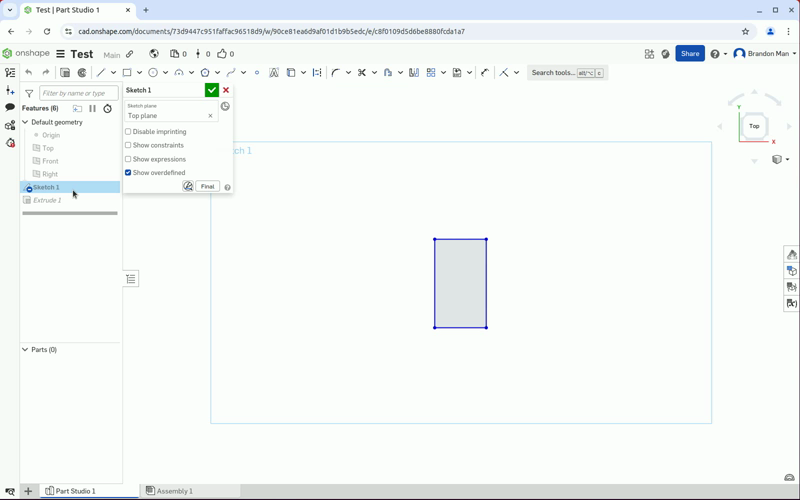
mouse_move(229, 92)
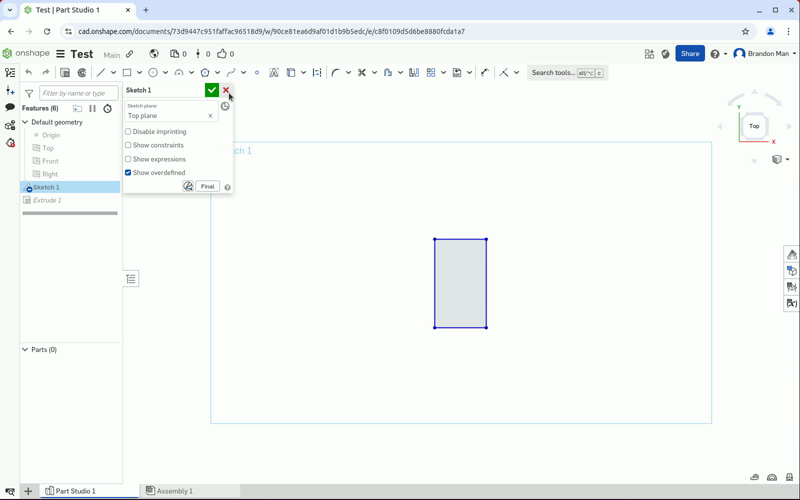
click(229, 92)
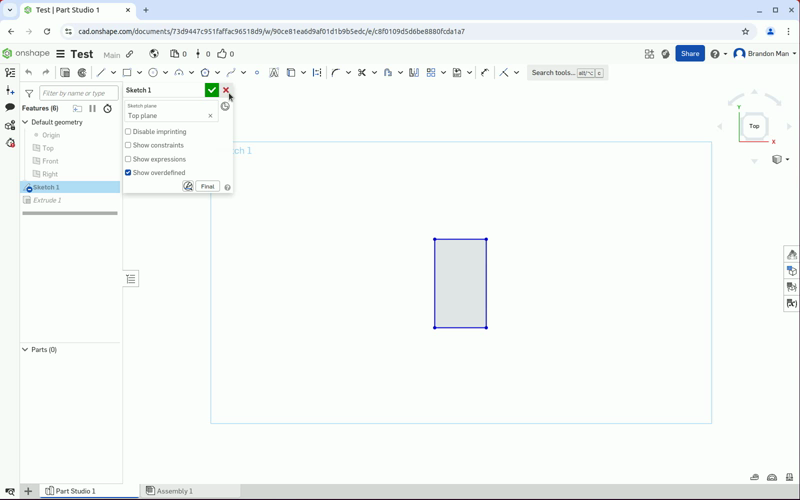
key(shift+s)
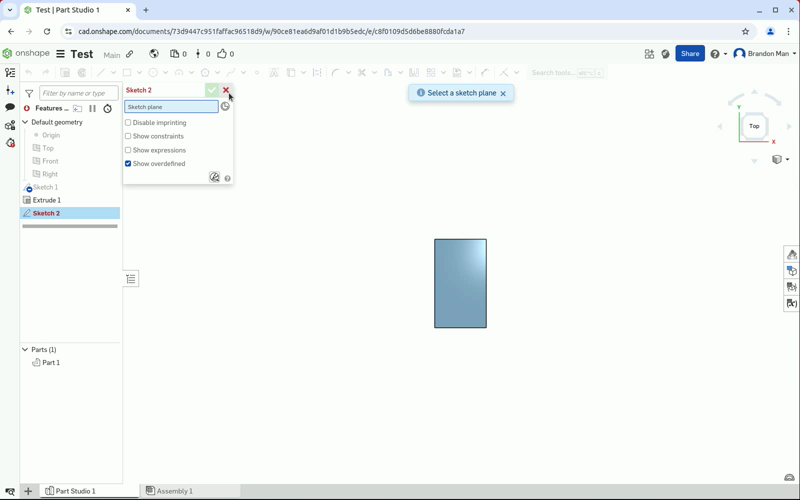
mouse_move(73, 150)
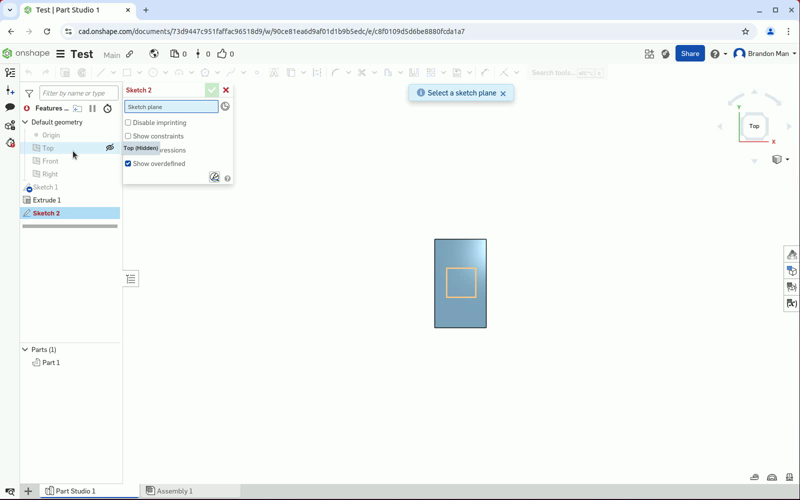
click(73, 150)
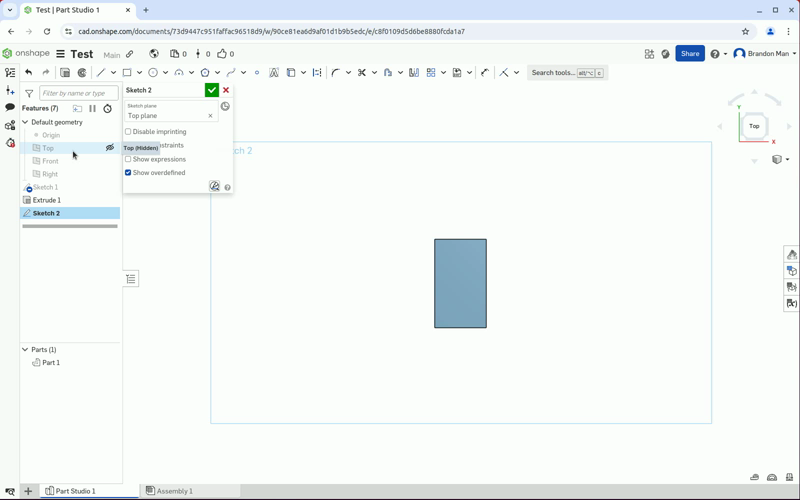
mouse_move(73, 352)
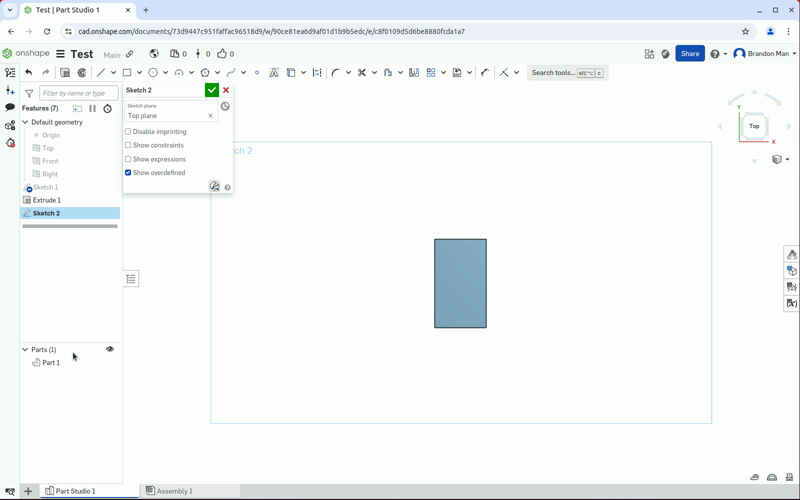
key(y)
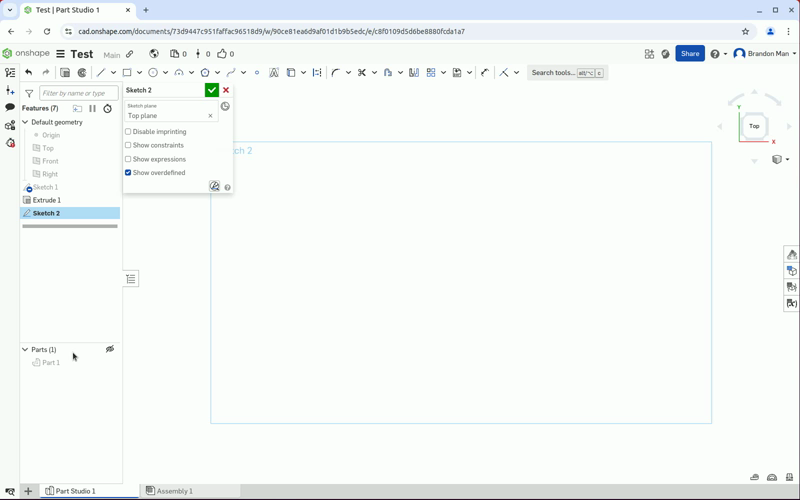
key(l)
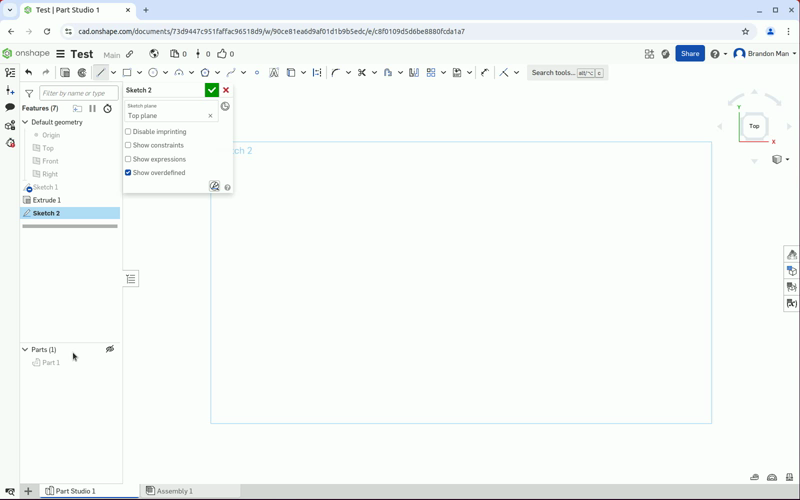
key_down(shift)
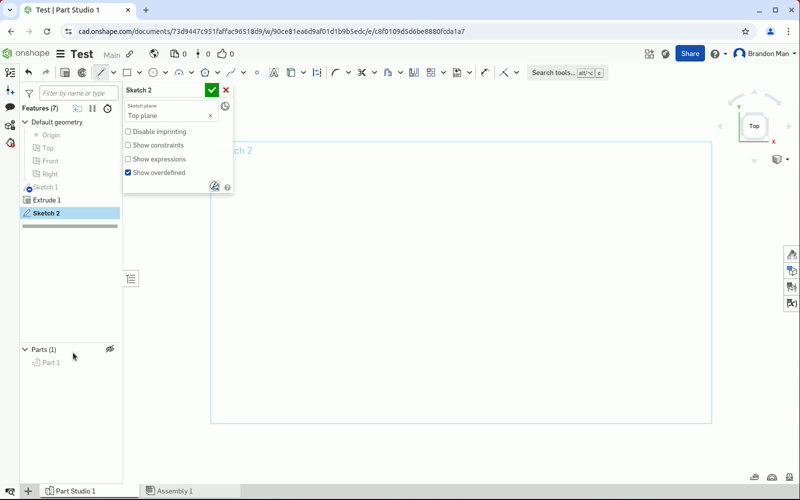
mouse_move(521, 327)
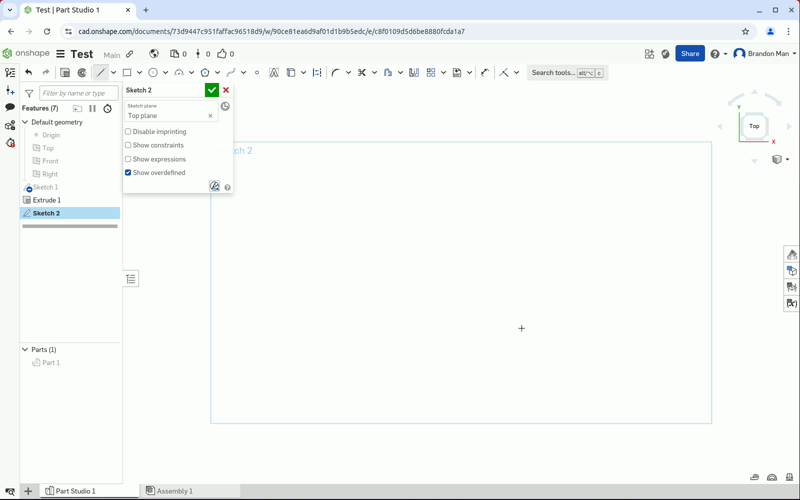
click(521, 327)
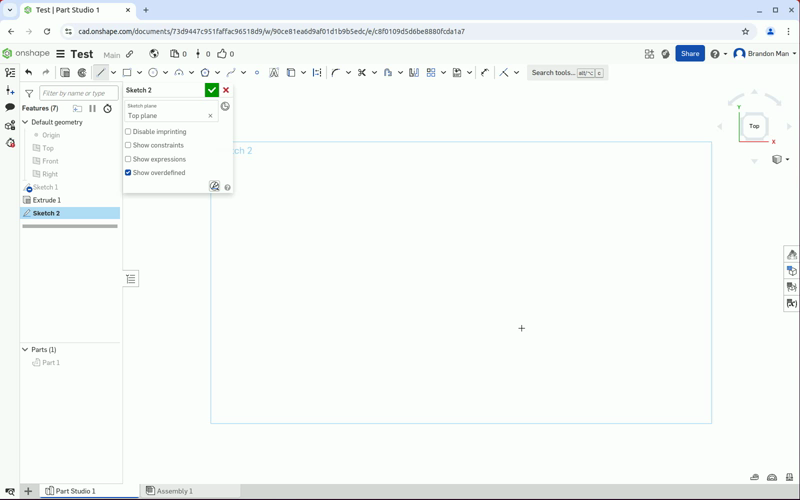
key_up(shift)
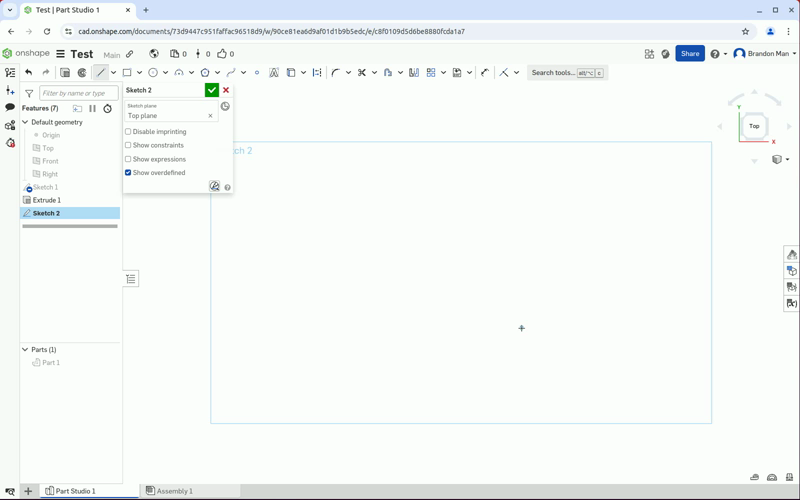
key_down(shift)
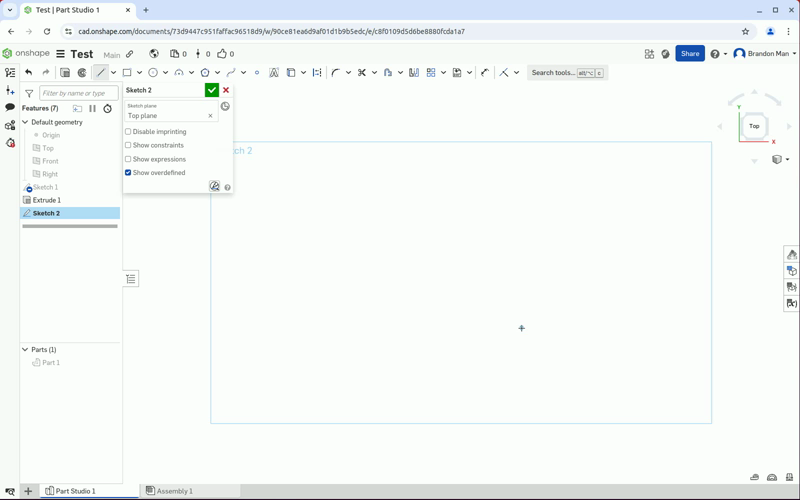
mouse_move(551, 327)
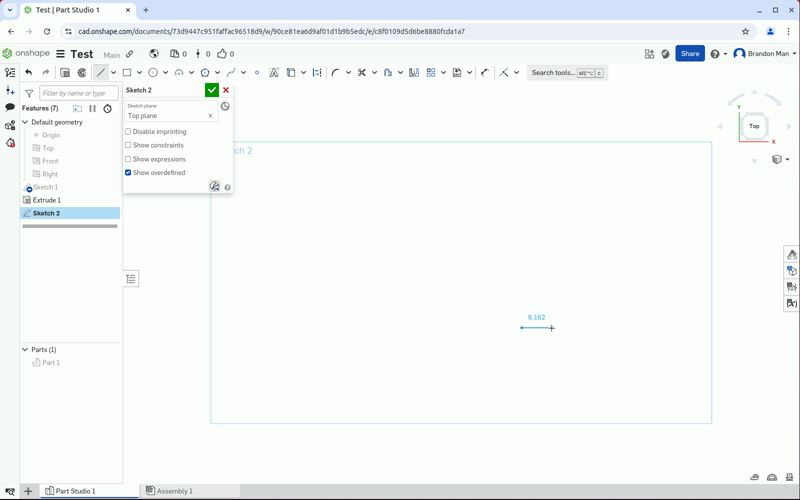
mouse_move(572, 327)
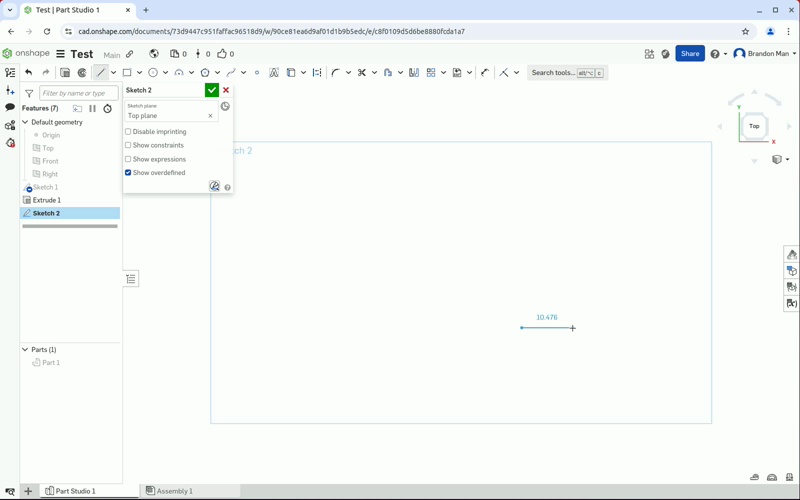
click(572, 327)
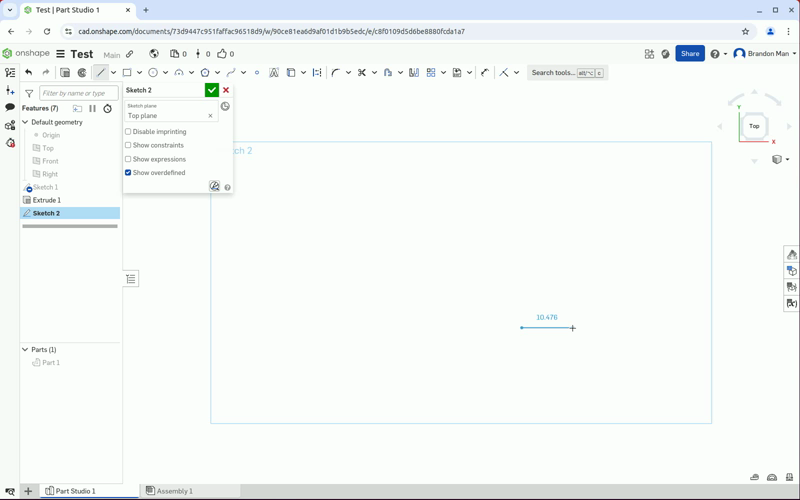
key_up(shift)
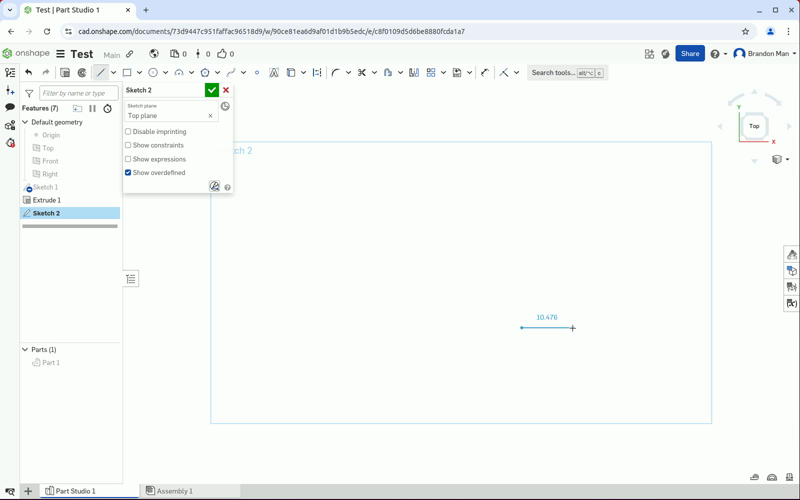
key_down(shift)
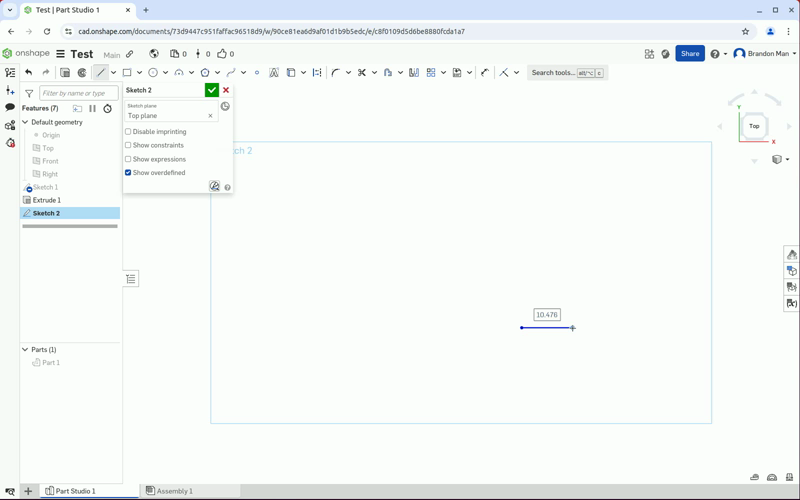
mouse_move(572, 239)
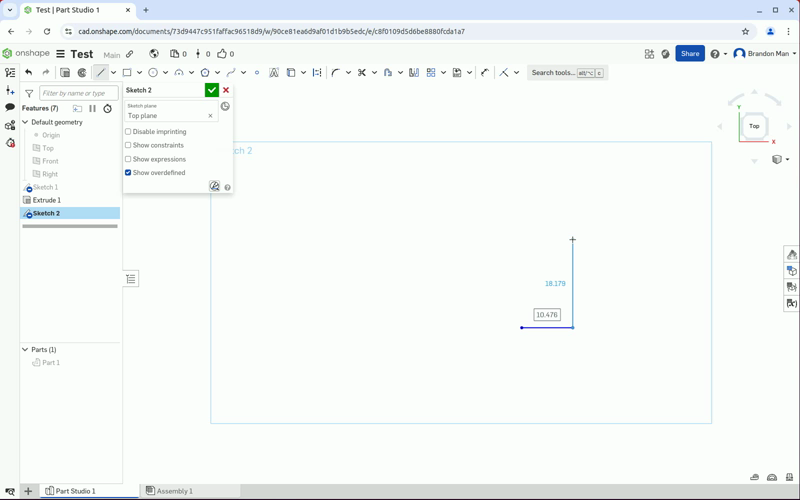
click(572, 239)
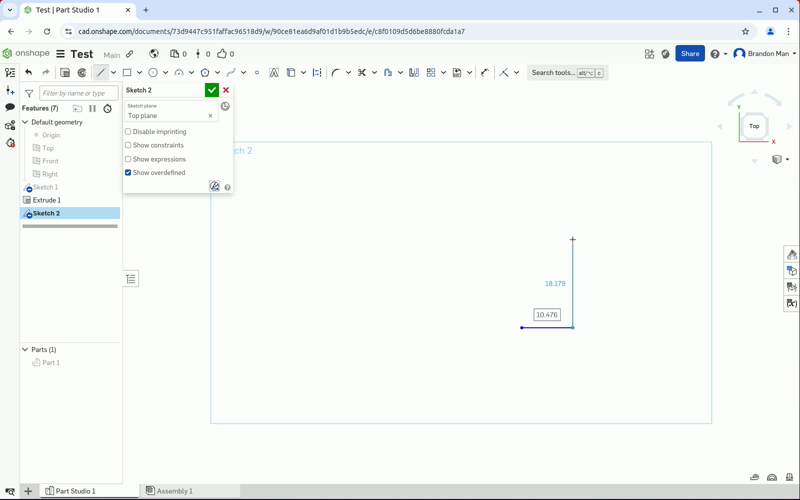
key_up(shift)
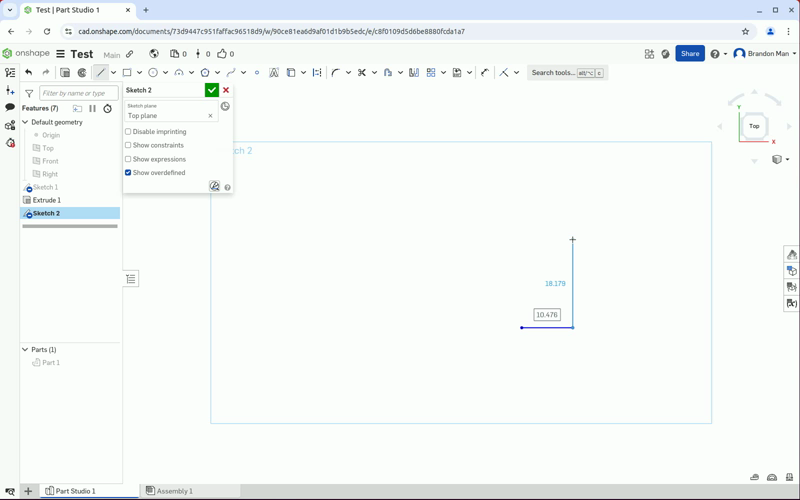
key_down(shift)
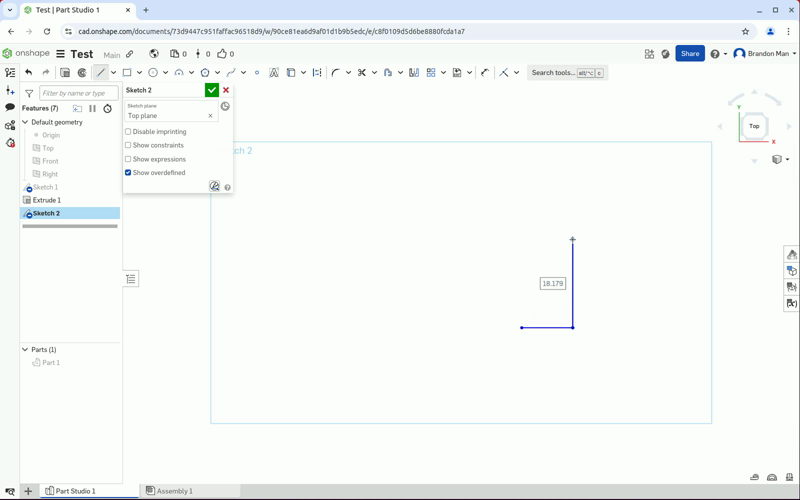
mouse_move(589, 239)
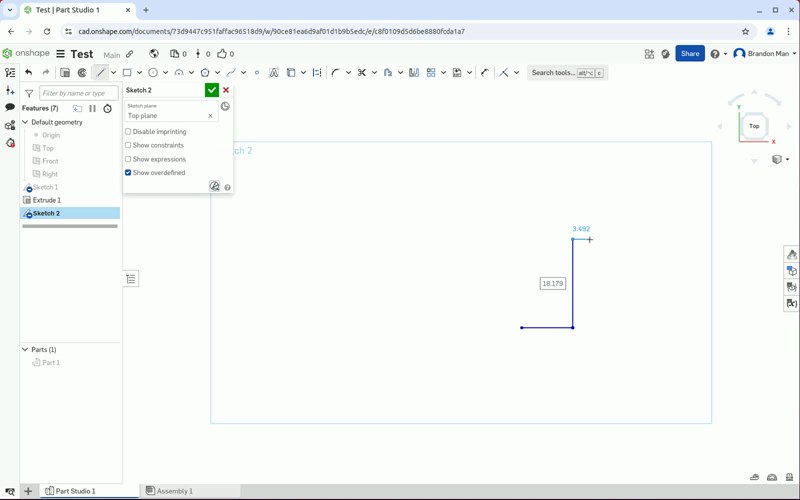
mouse_move(521, 239)
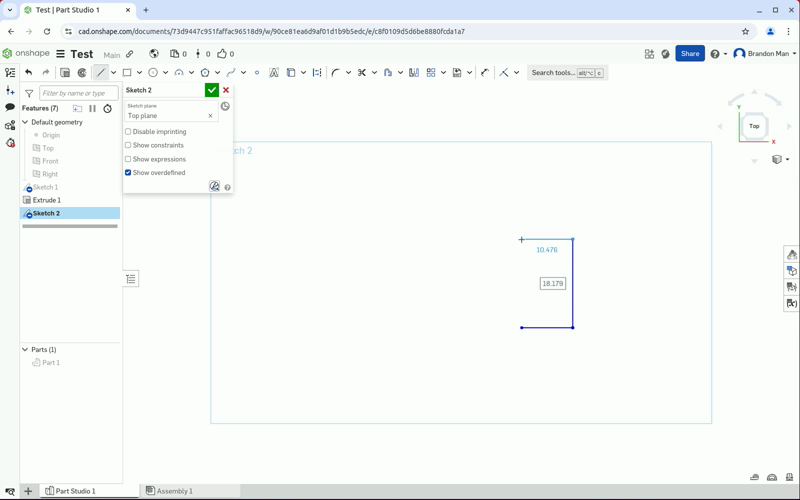
click(521, 239)
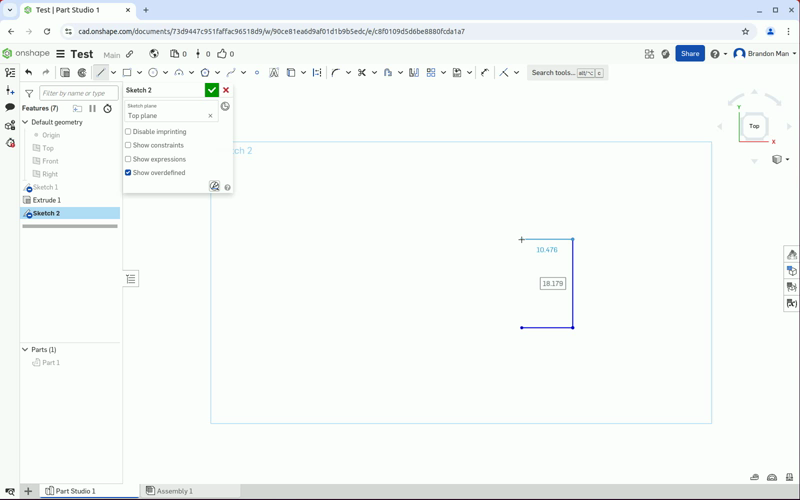
key_up(shift)
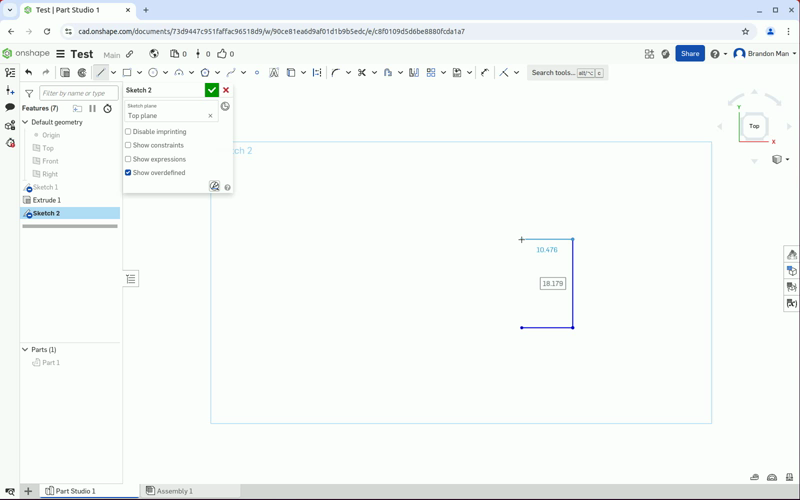
key_down(shift)
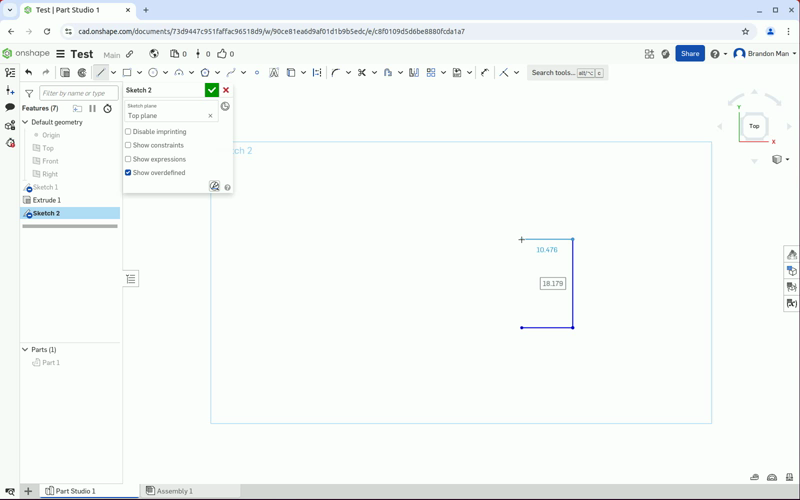
mouse_move(521, 327)
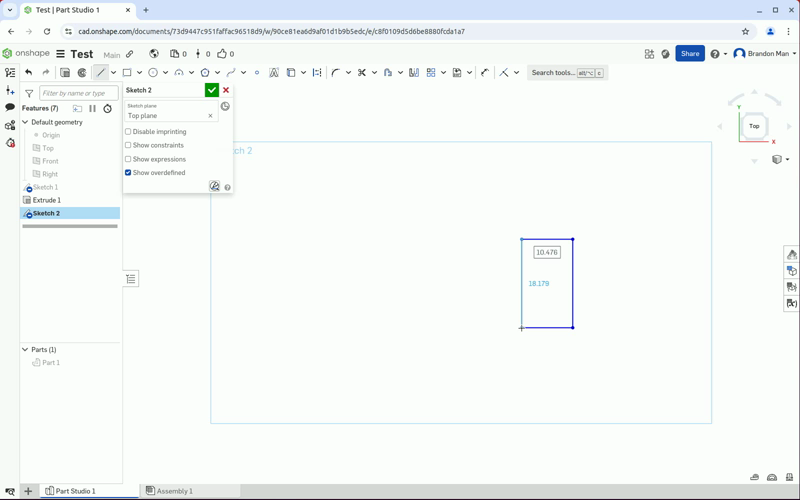
key_up(shift)
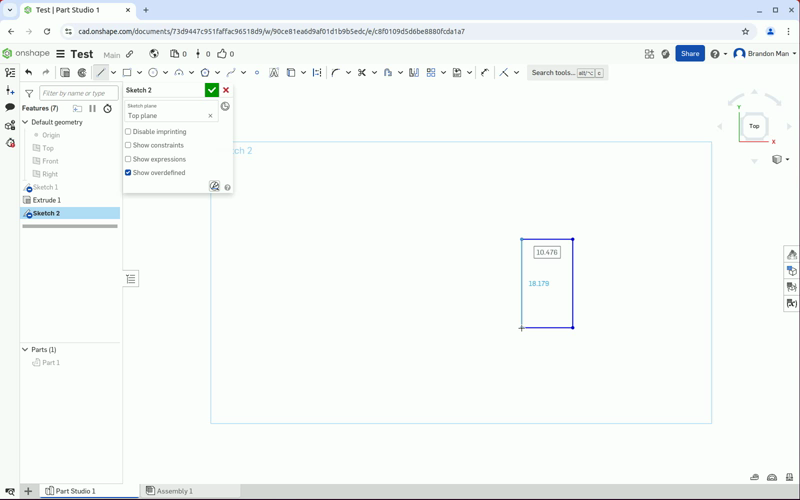
click(521, 327)
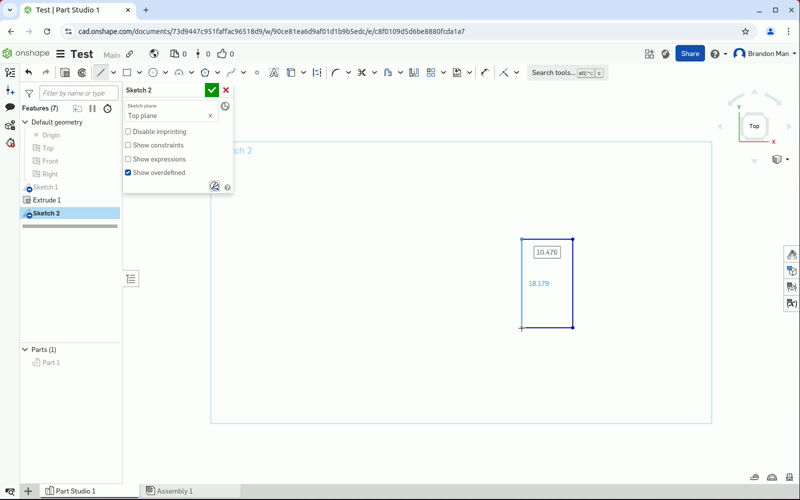
key(esc)
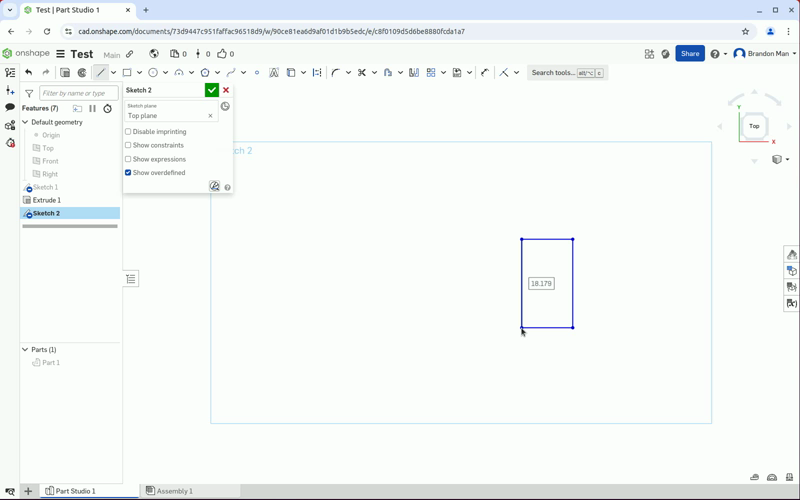
mouse_move(528, 284)
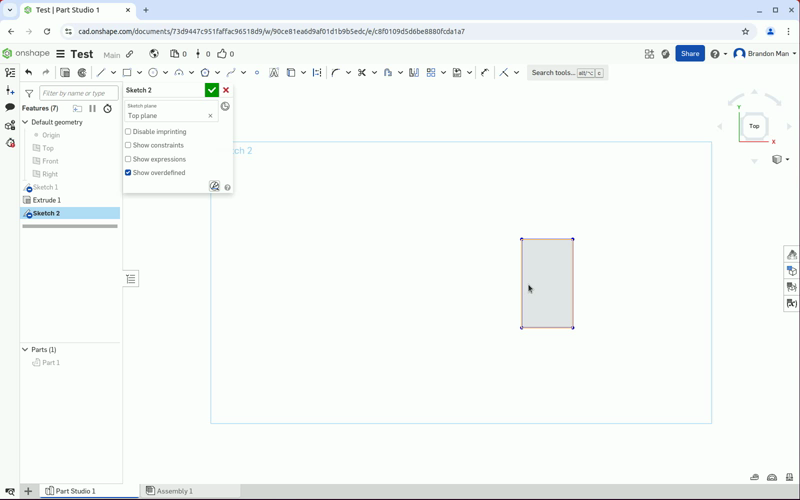
click(528, 284)
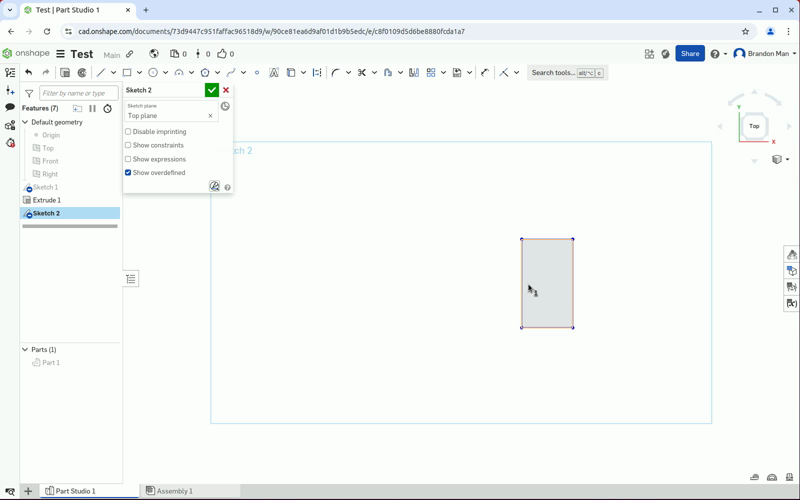
mouse_move(73, 352)
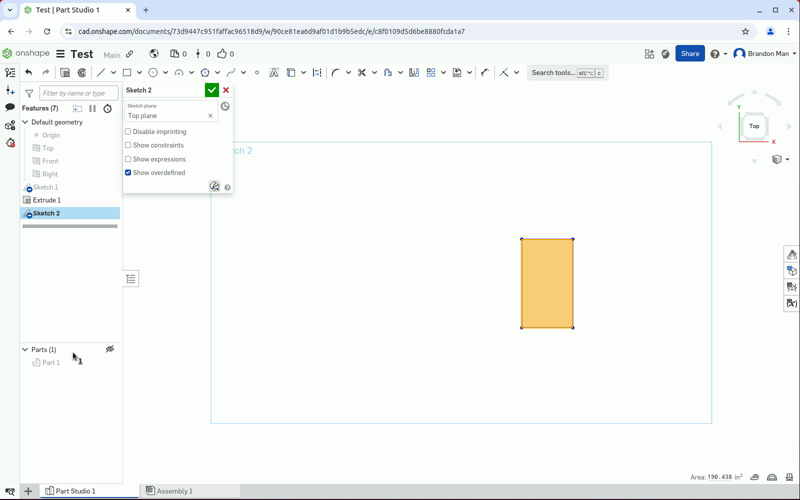
key(shift+y)
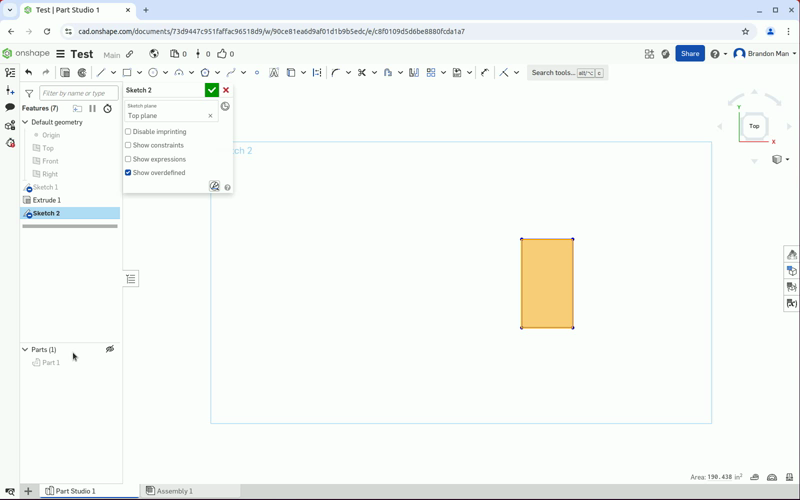
key(shift+e)
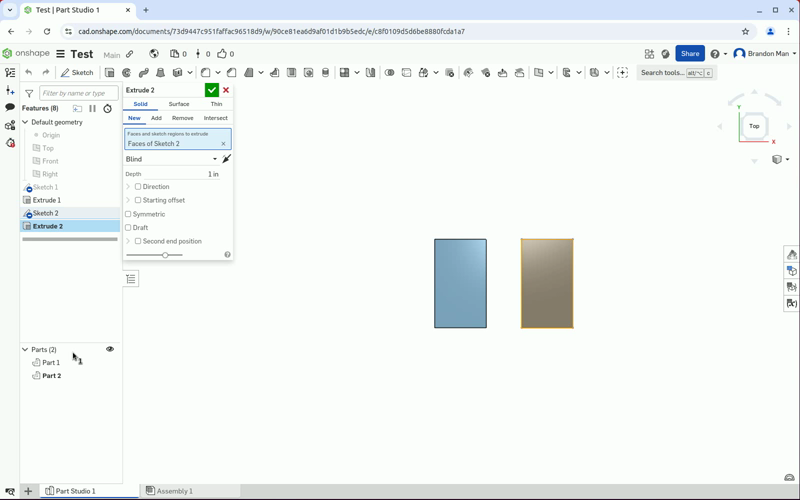
mouse_move(143, 106)
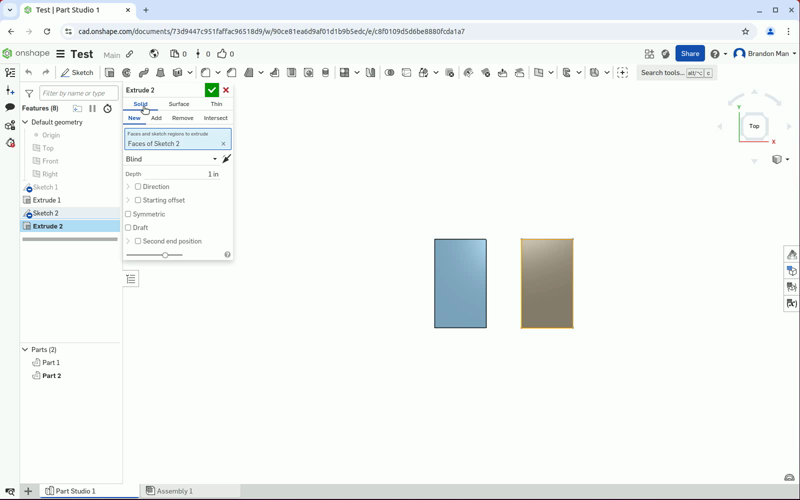
click(143, 106)
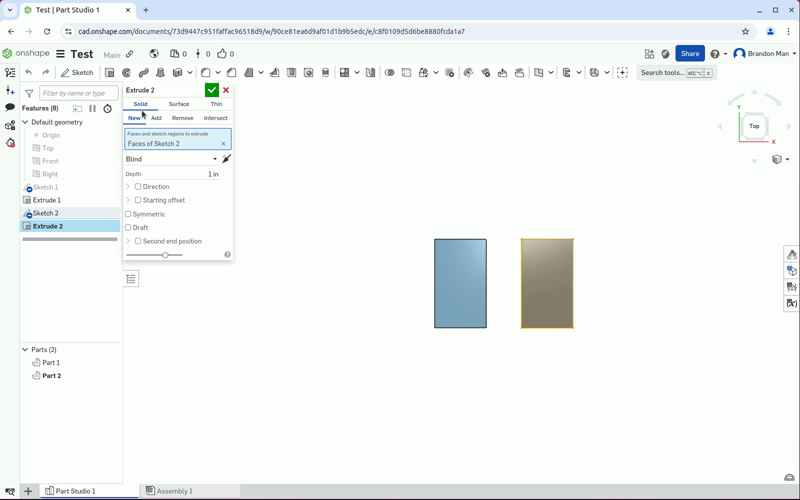
mouse_move(137, 120)
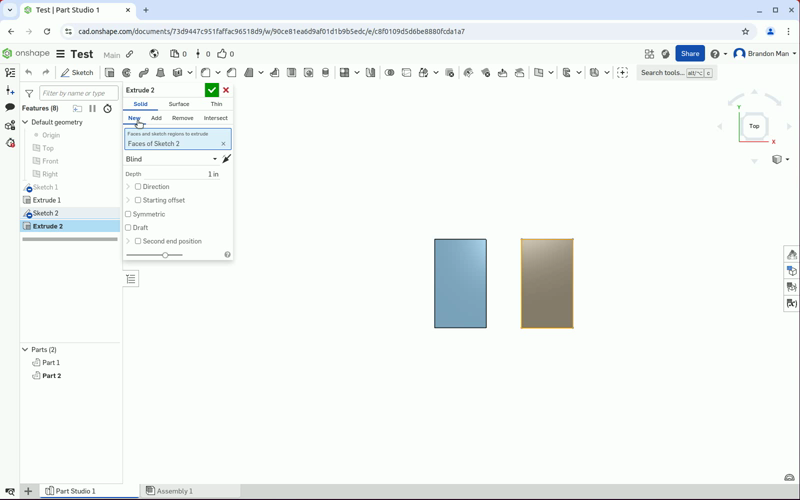
click(137, 120)
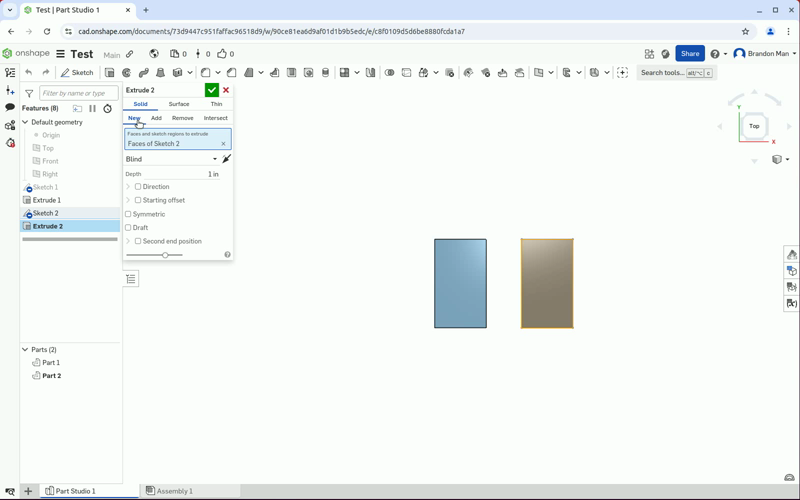
key(tab, 4)
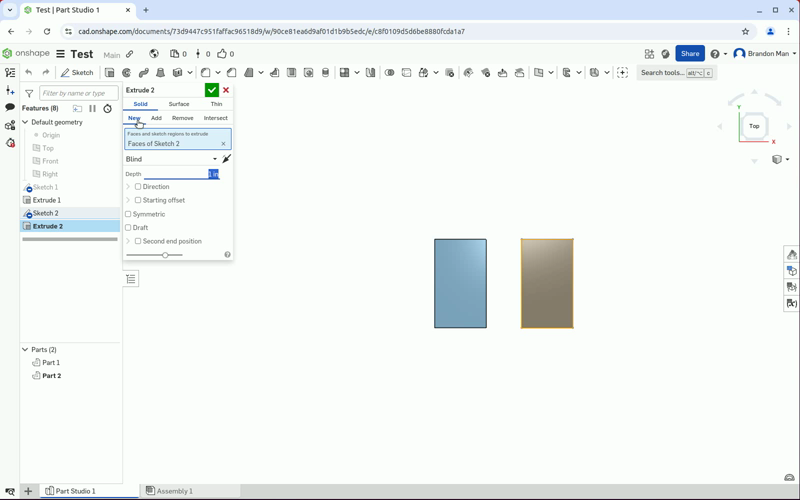
text(0.241)
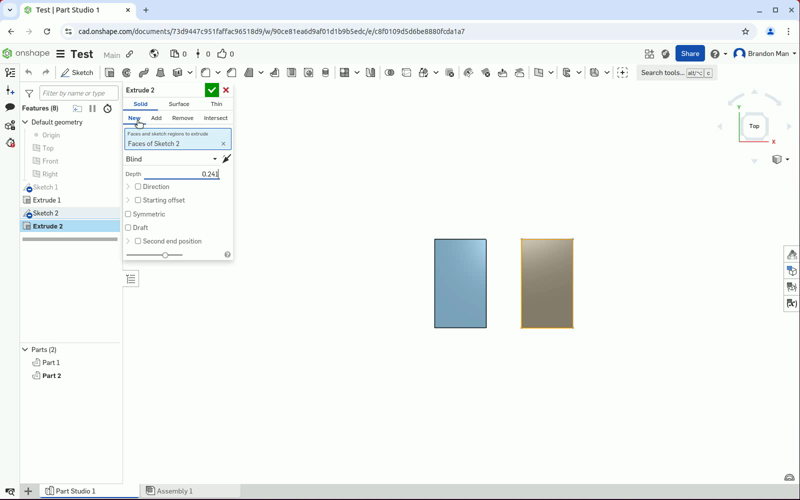
key(enter)
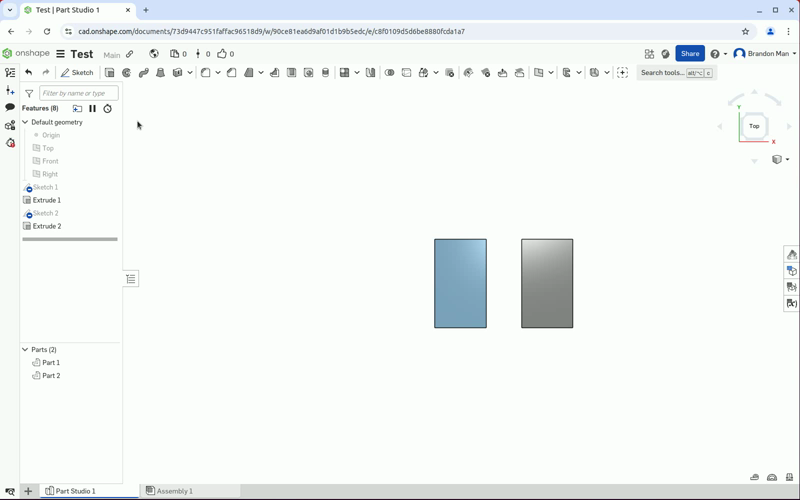
key(shift+h)
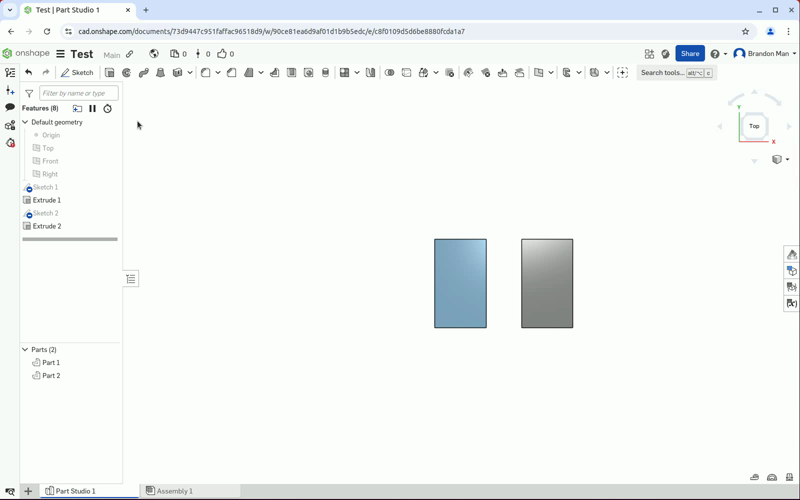
key(shift+h)
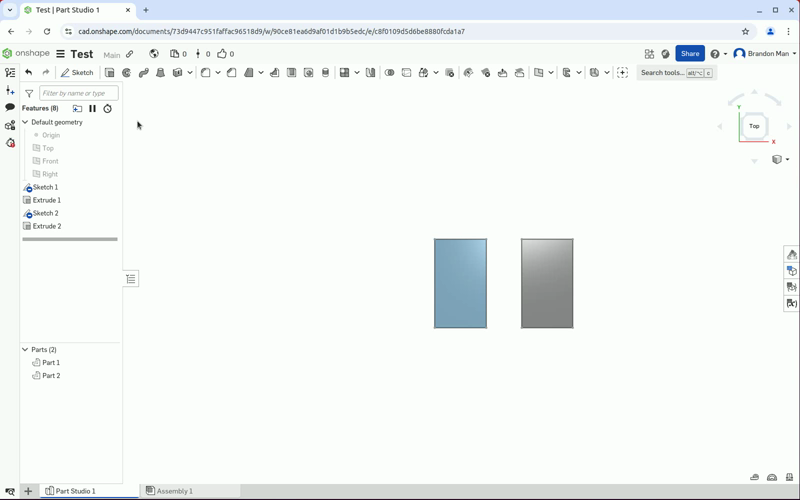
key(shift+7)
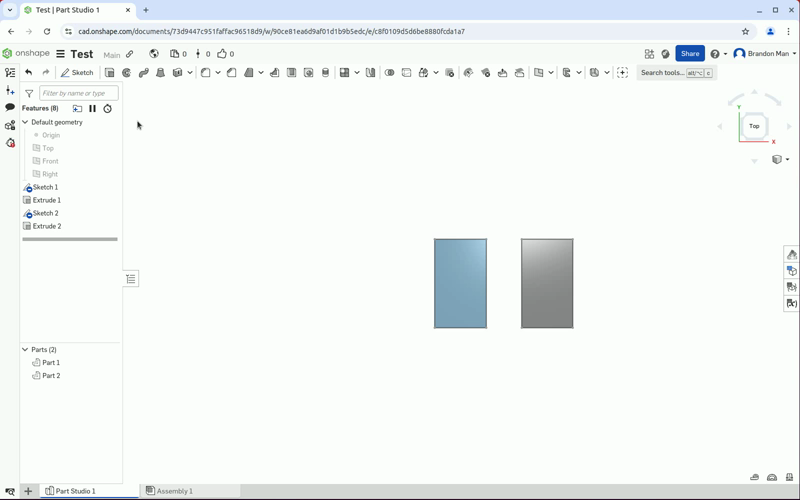
key(up, 3)
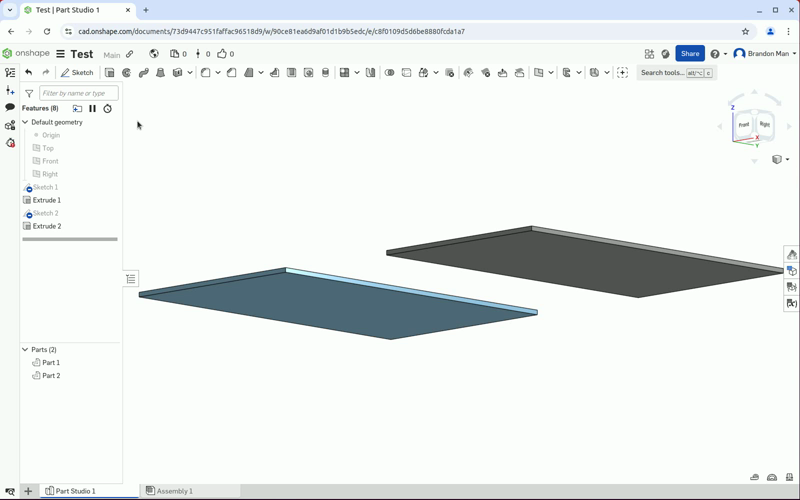
key(left, 3)
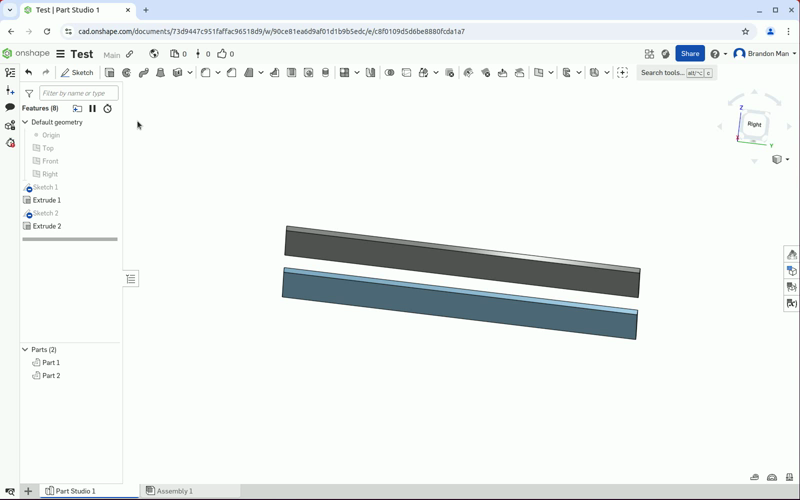
key(right, 3)
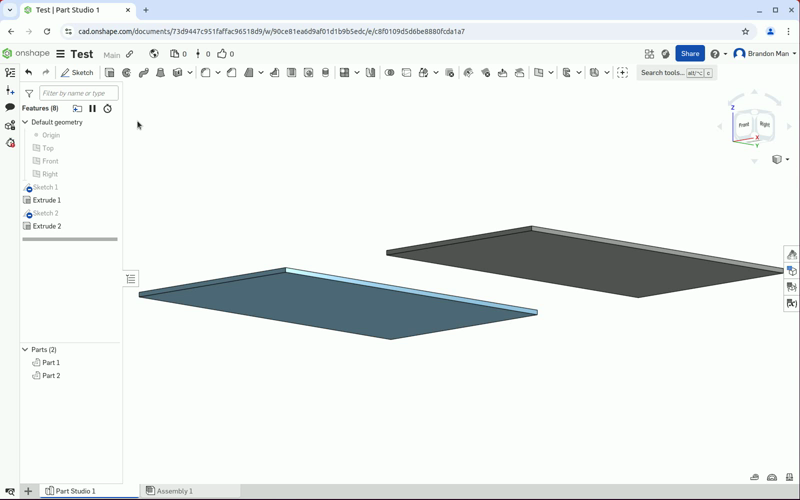
key(down, 3)
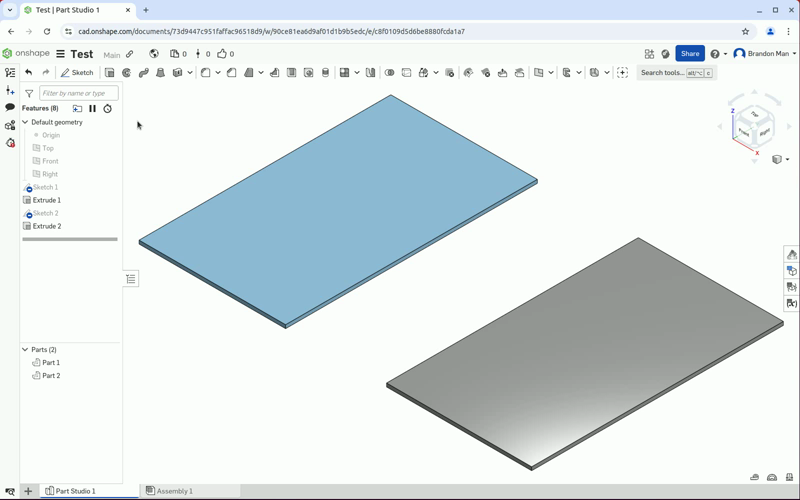
mouse_move(73, 189)
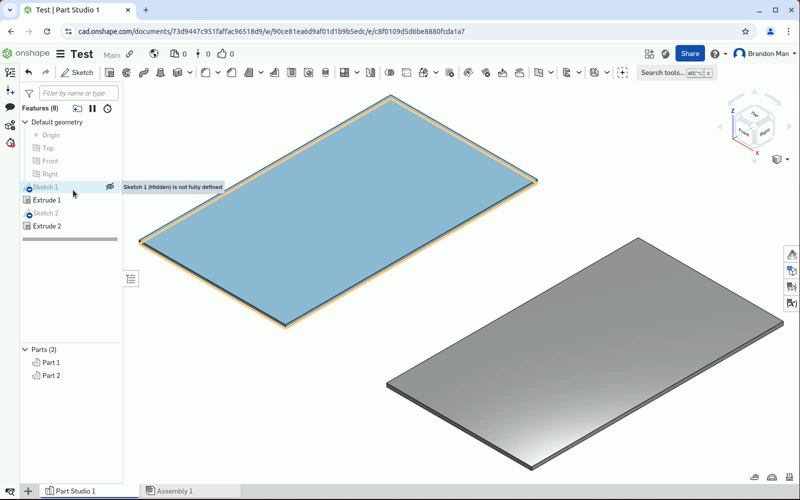
click(73, 189)